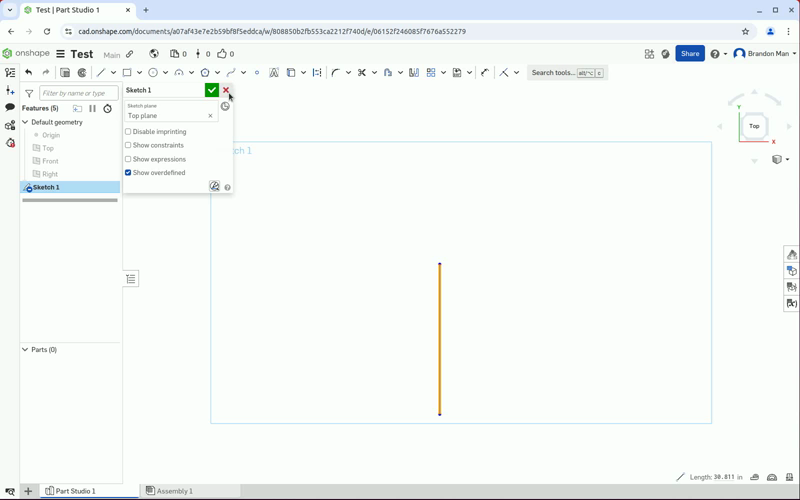
key(shift+h)
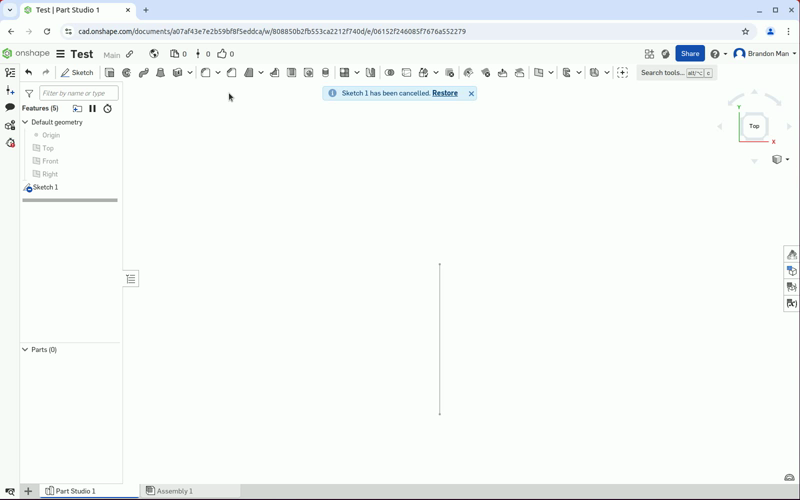
mouse_move(73, 352)
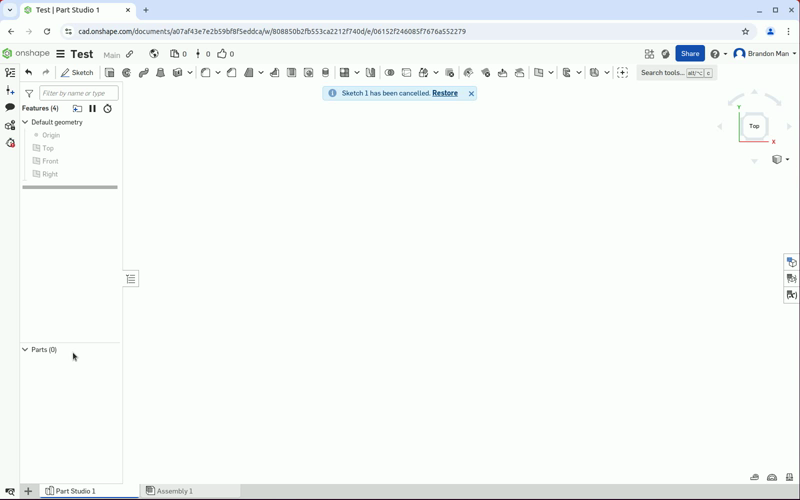
key(y)
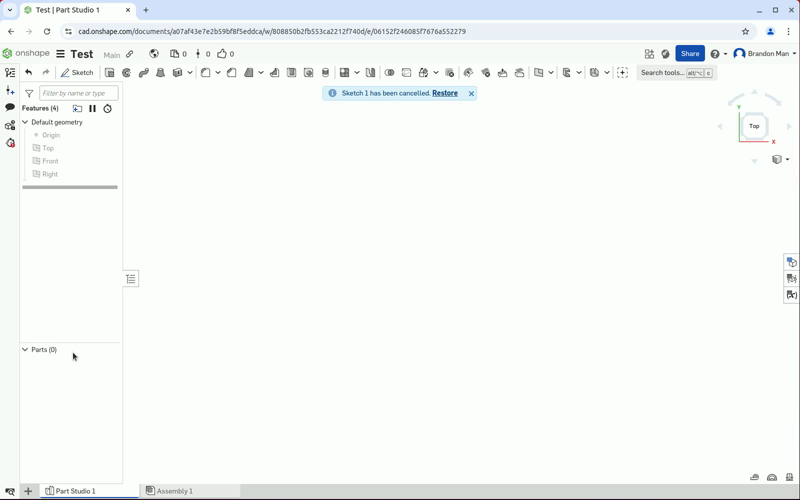
key(shift+p)
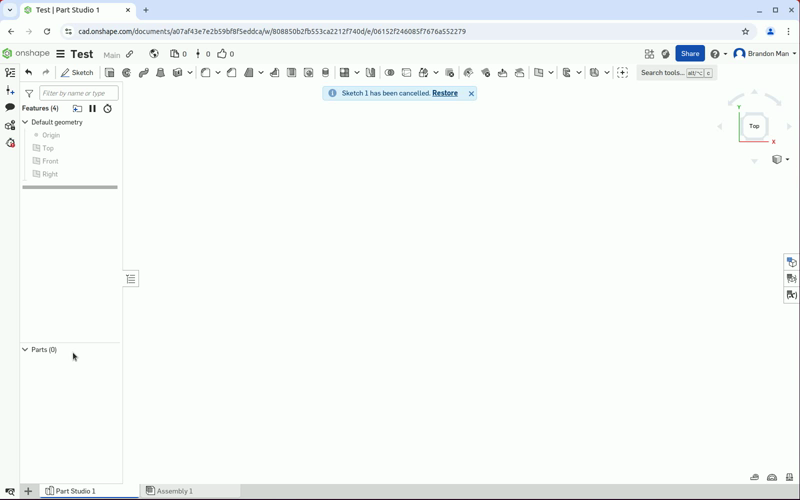
key(space)
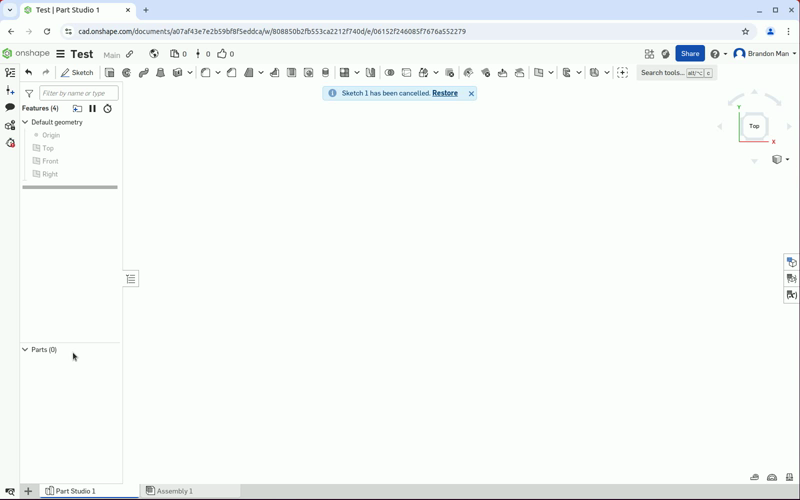
key_down(shift)
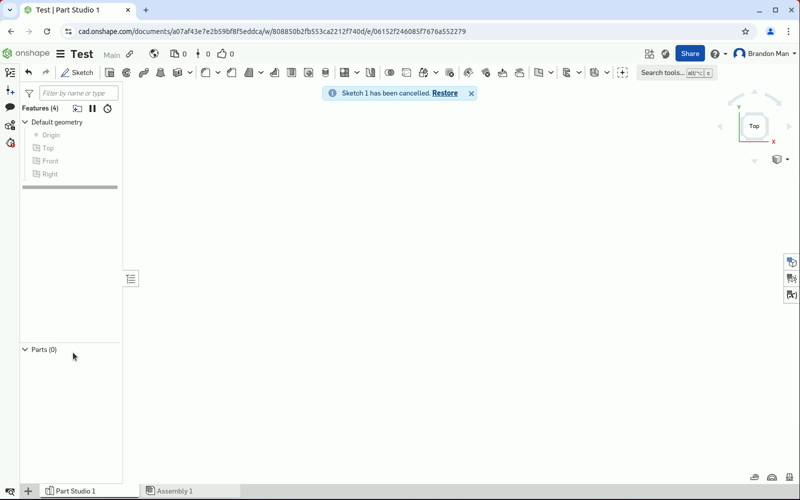
key(up)
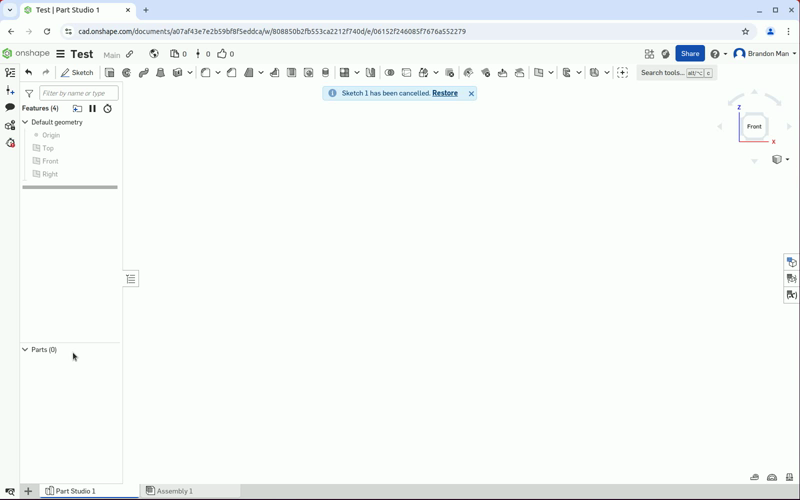
key_up(shift)
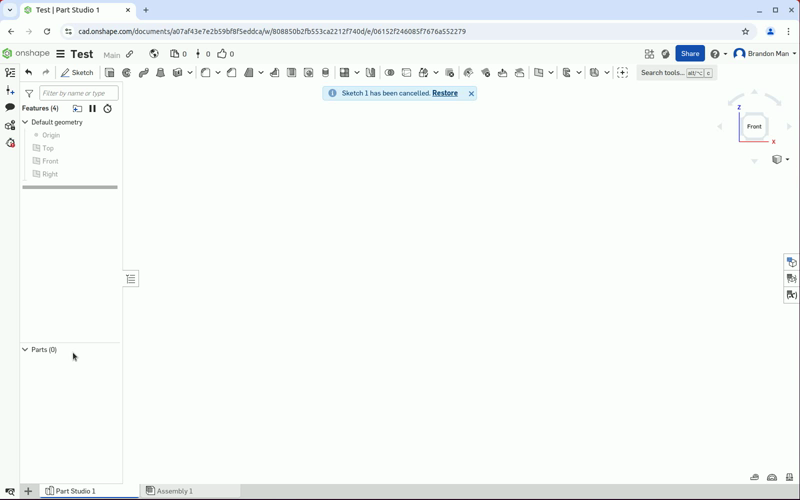
mouse_move(73, 352)
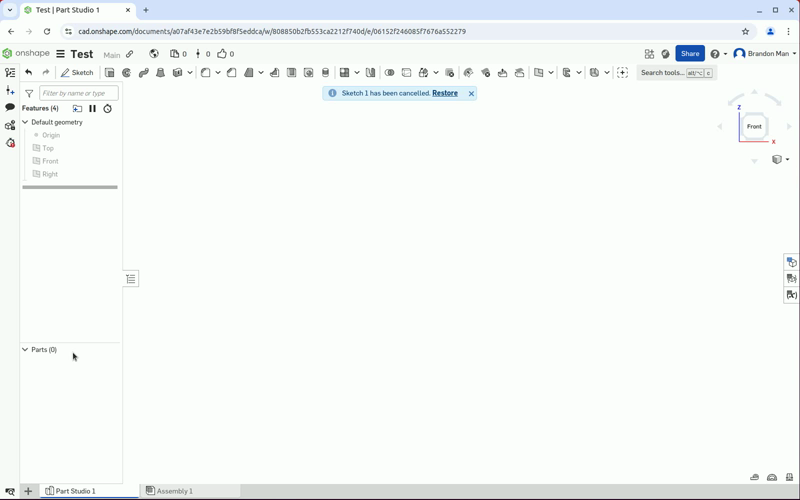
key(shift+y)
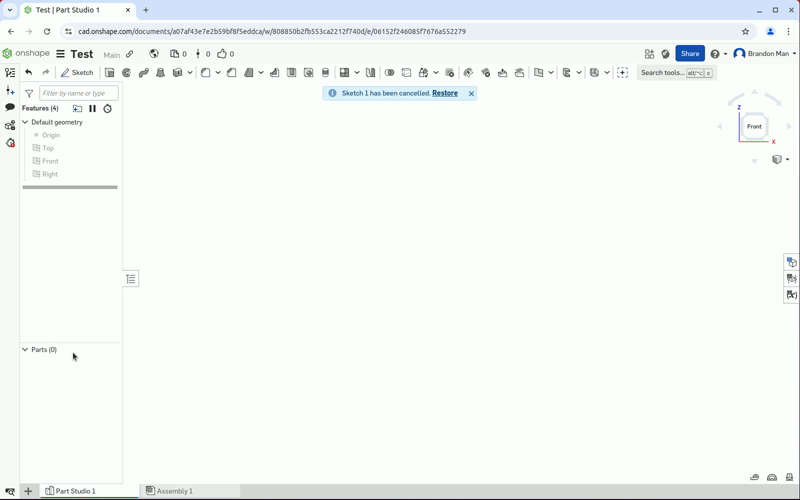
key(shift+s)
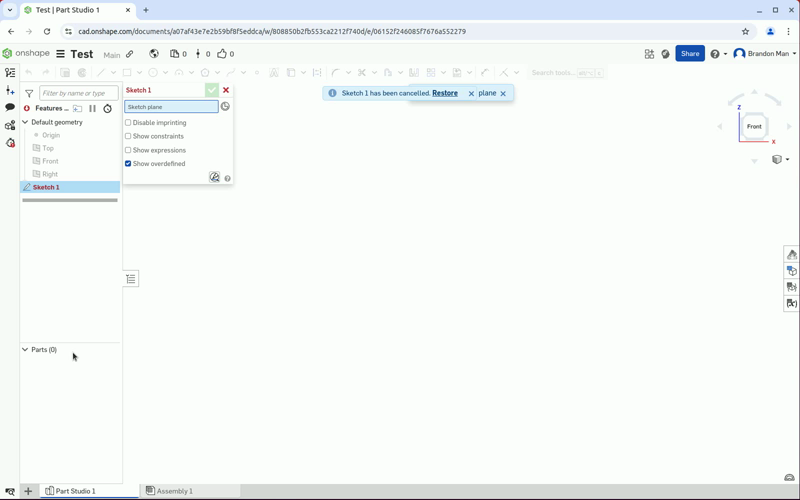
mouse_move(73, 163)
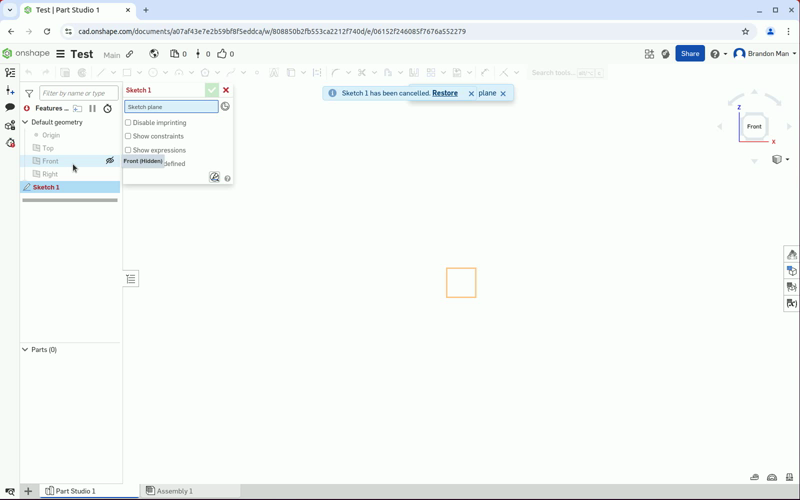
click(73, 163)
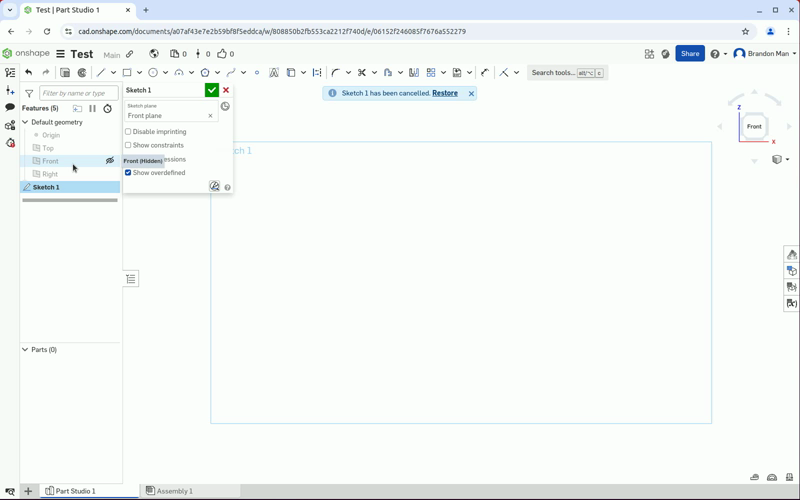
mouse_move(73, 352)
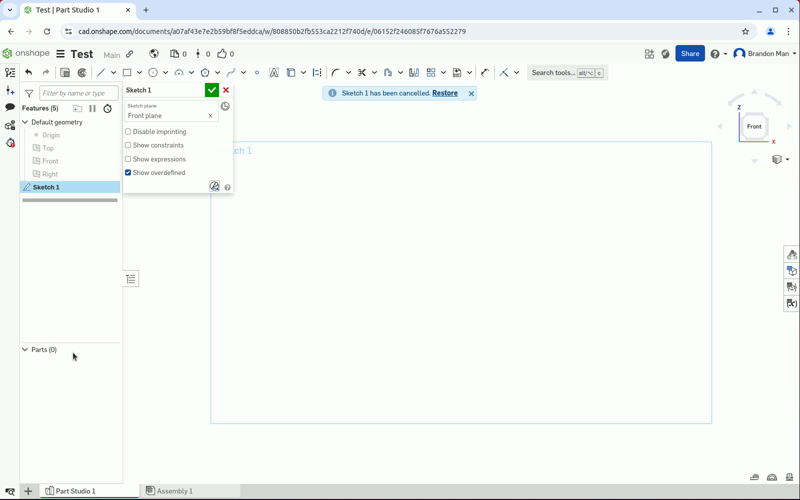
key(y)
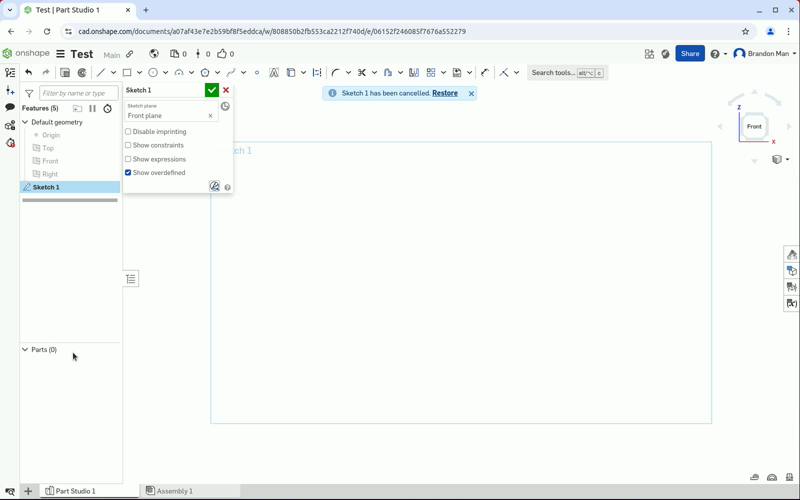
key(l)
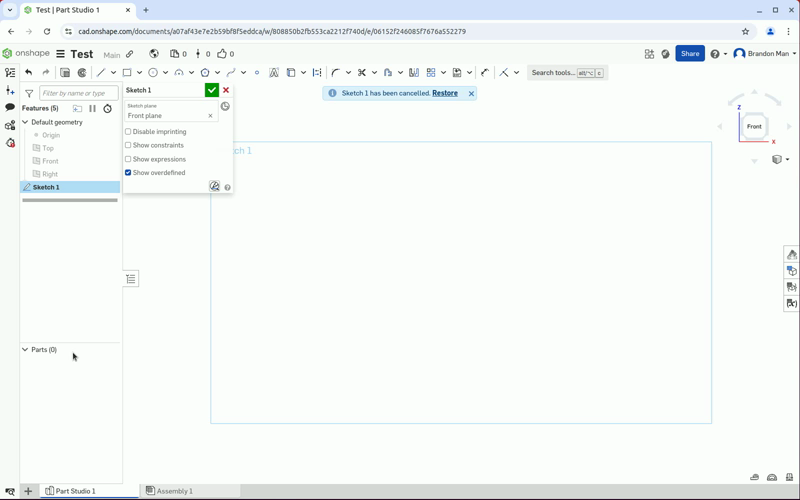
key_down(shift)
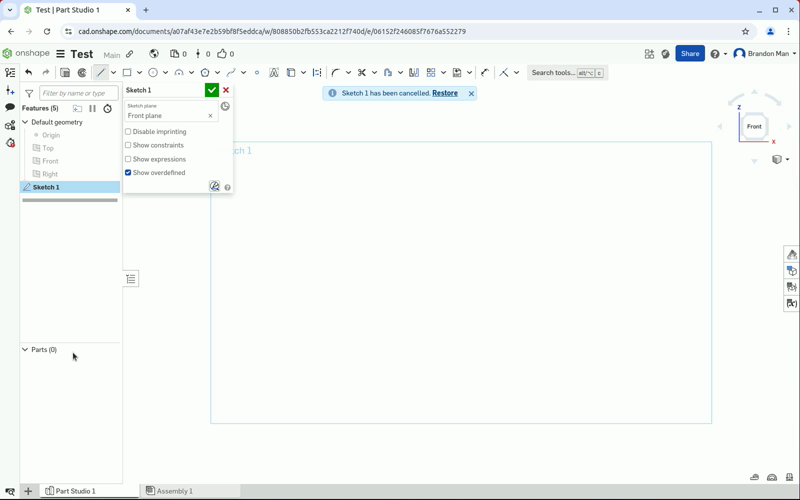
mouse_move(348, 362)
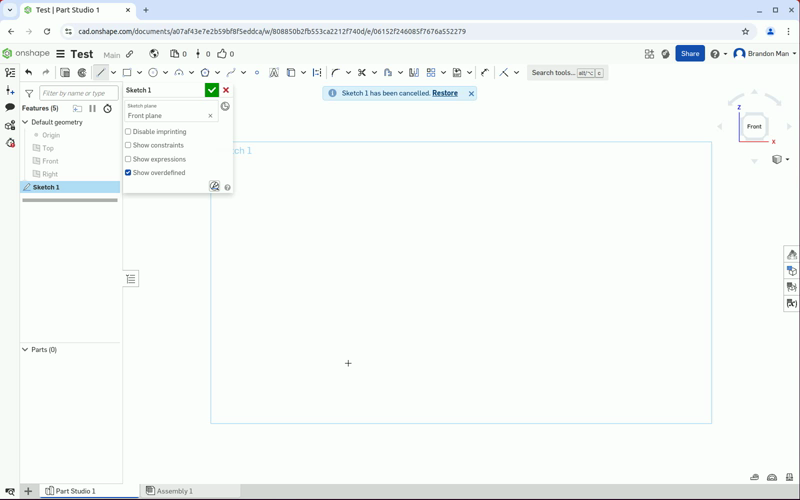
click(348, 362)
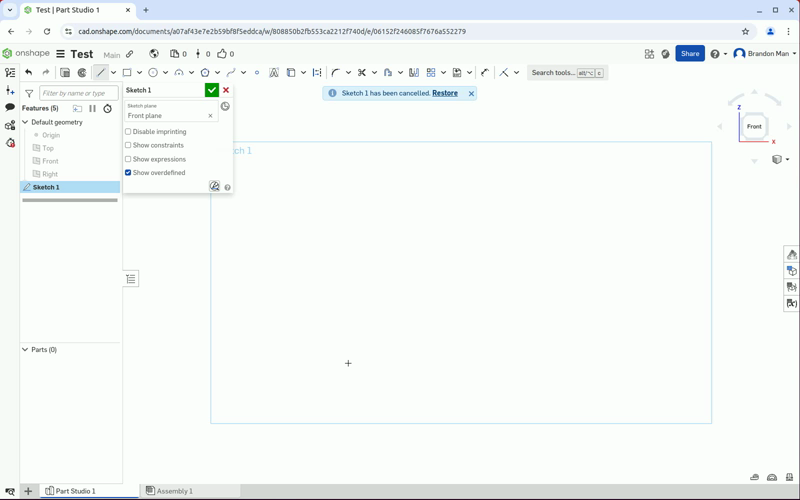
key_up(shift)
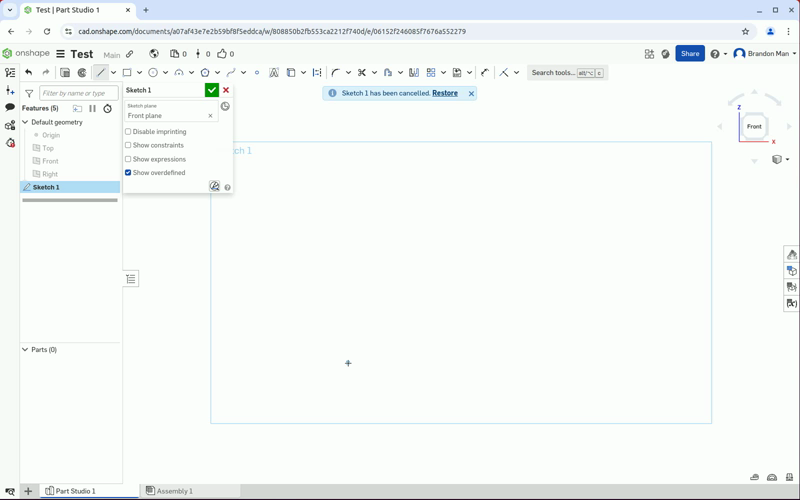
key_down(shift)
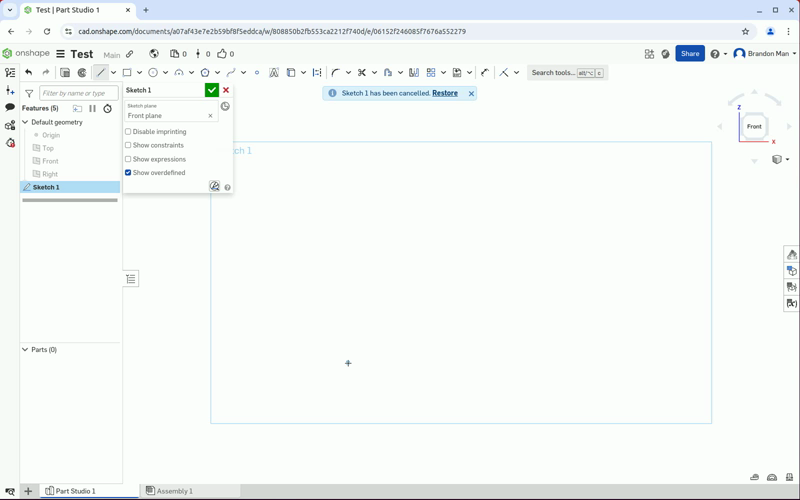
mouse_move(572, 362)
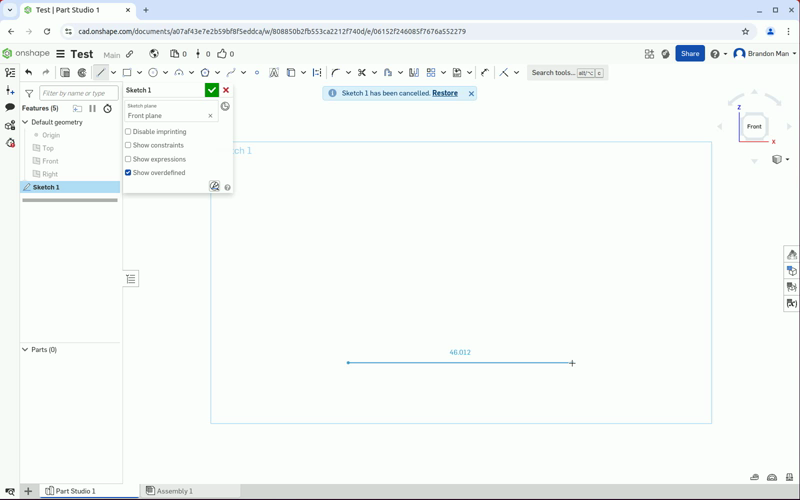
click(572, 362)
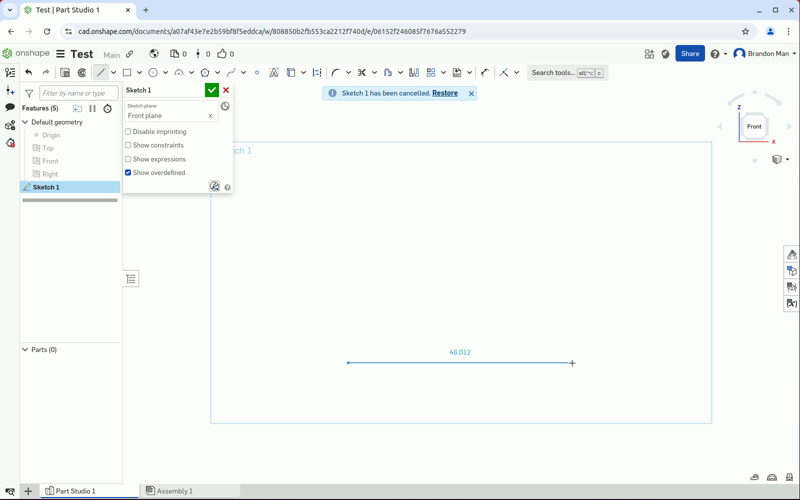
key_up(shift)
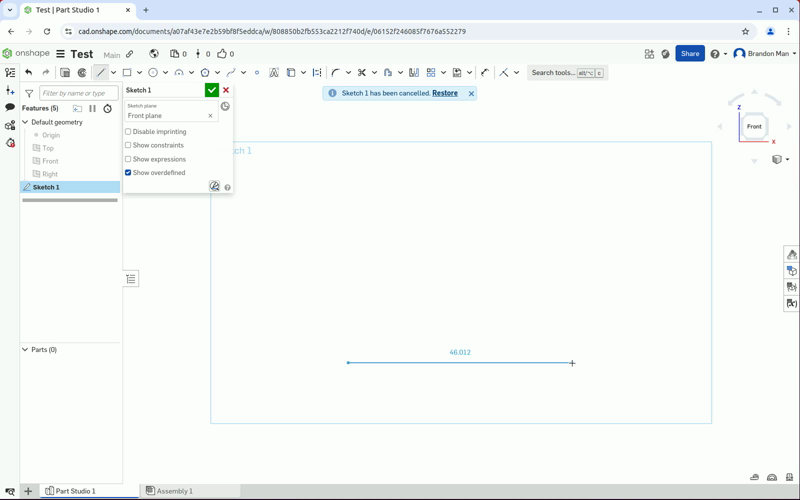
key_down(shift)
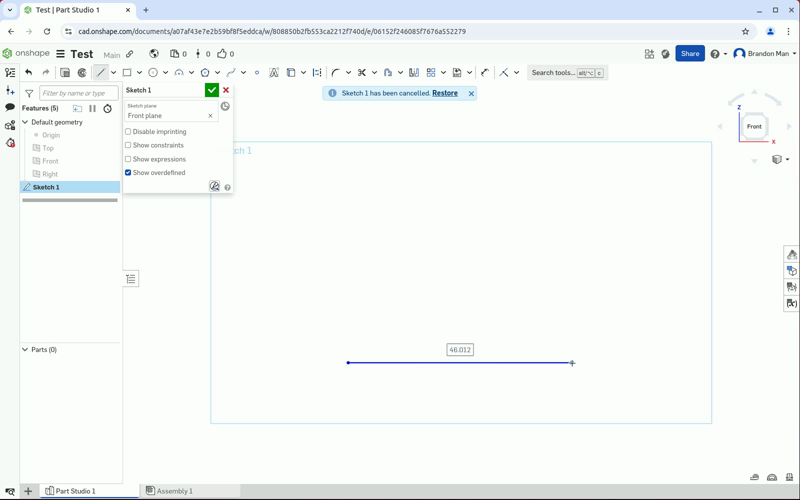
mouse_move(572, 261)
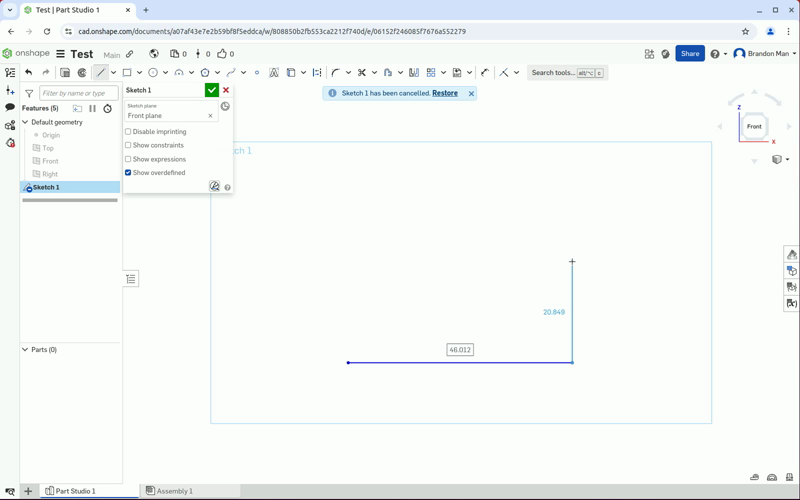
click(572, 261)
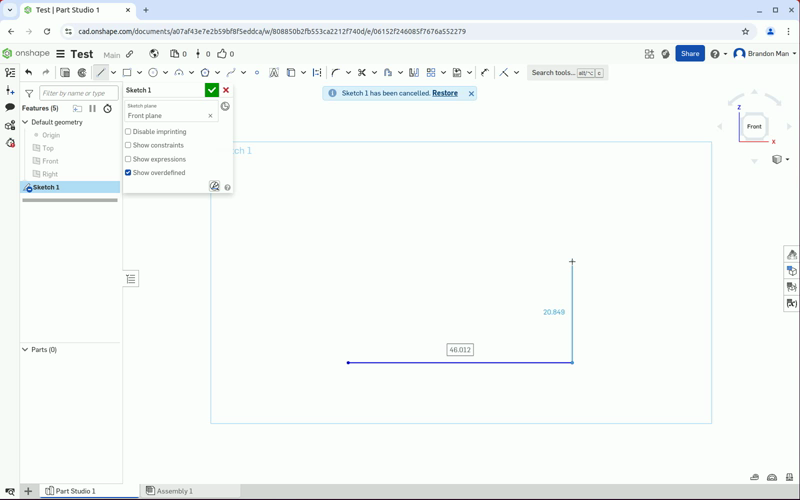
key_up(shift)
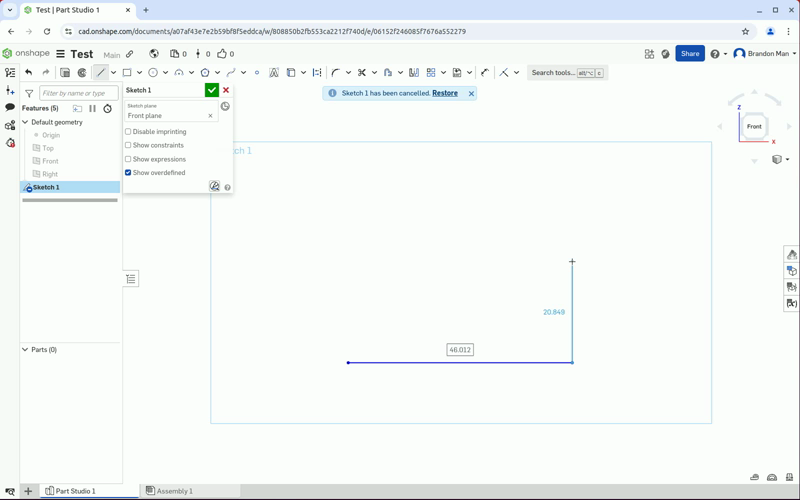
key_down(shift)
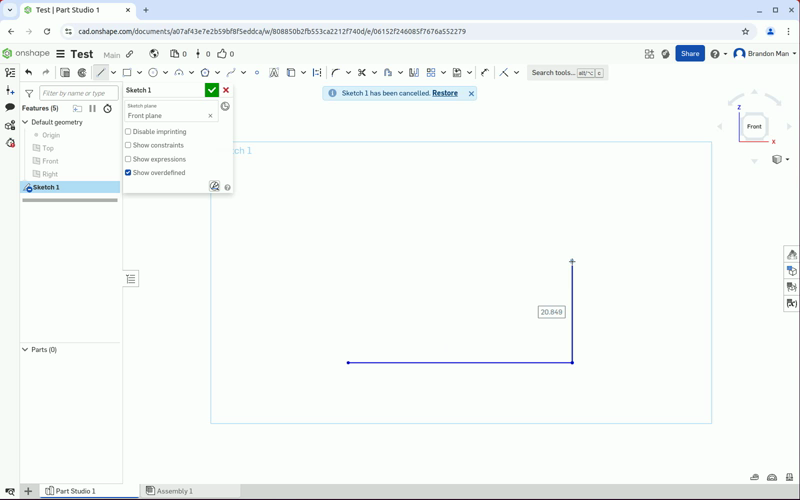
mouse_move(348, 261)
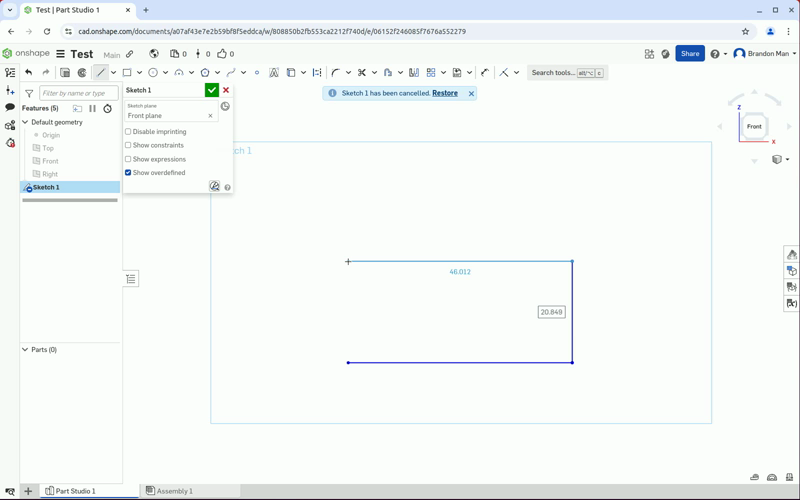
click(348, 261)
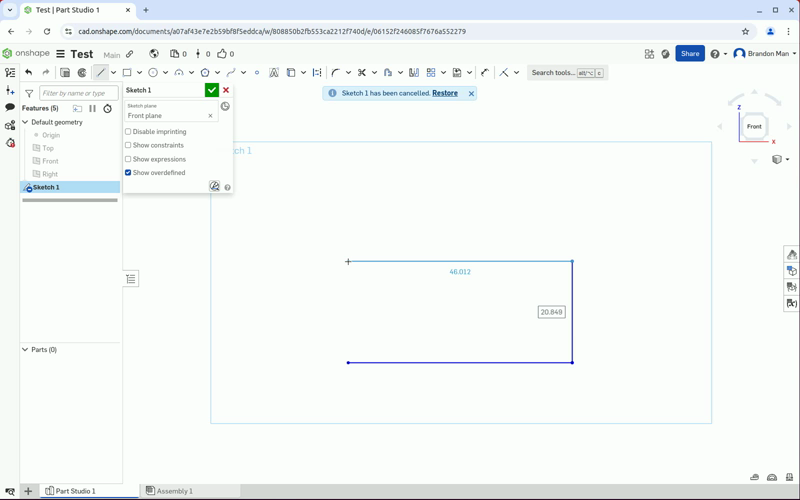
key_up(shift)
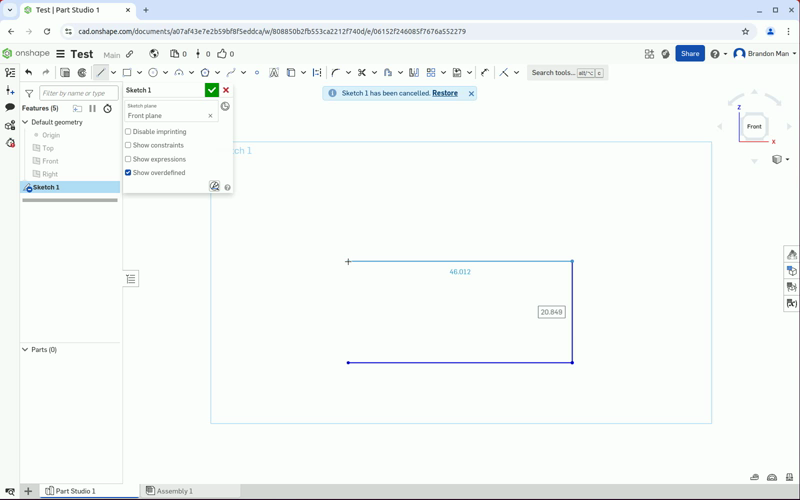
key_down(shift)
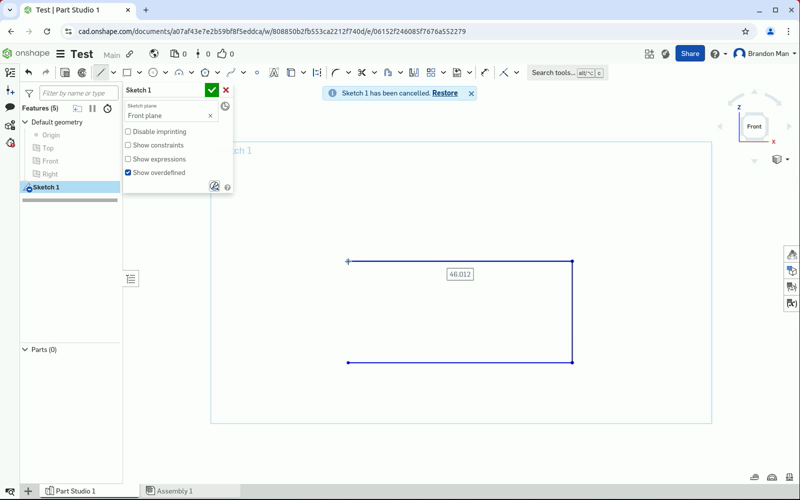
mouse_move(348, 362)
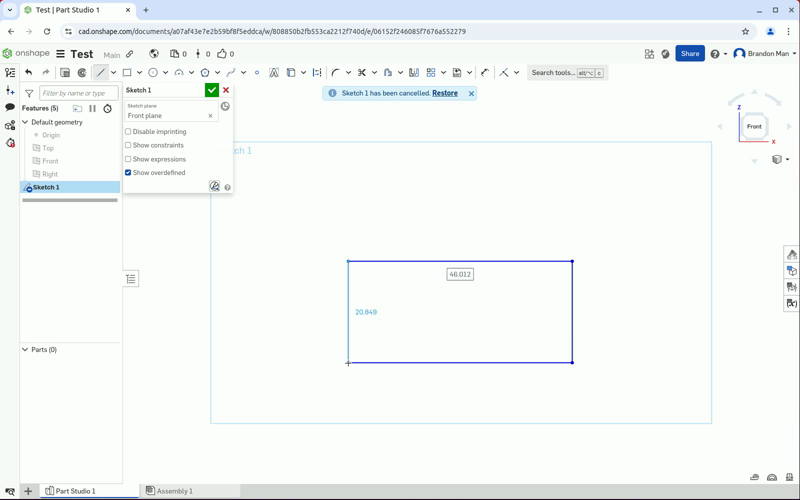
key_up(shift)
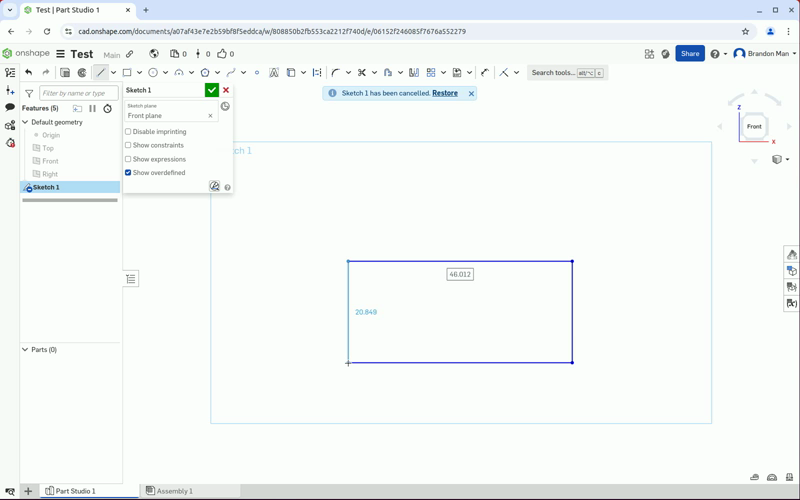
click(348, 362)
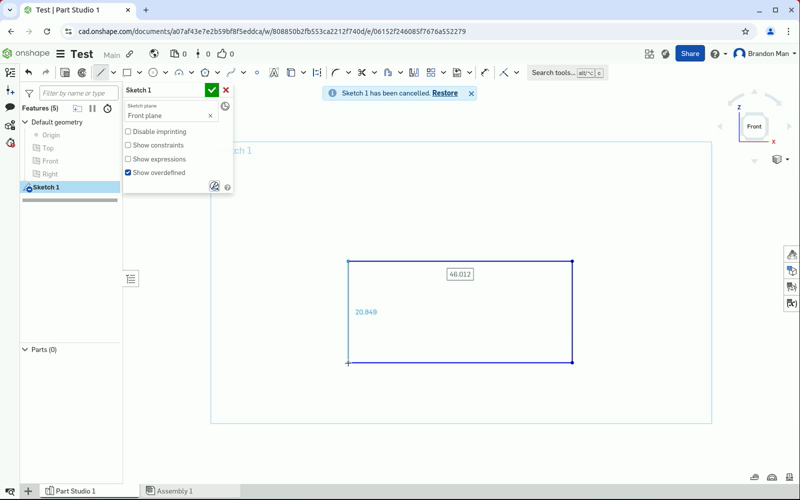
key(esc)
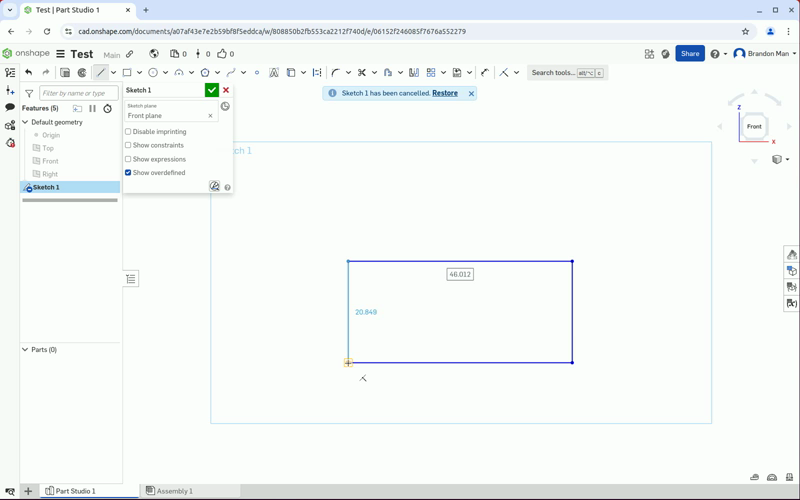
mouse_move(470, 301)
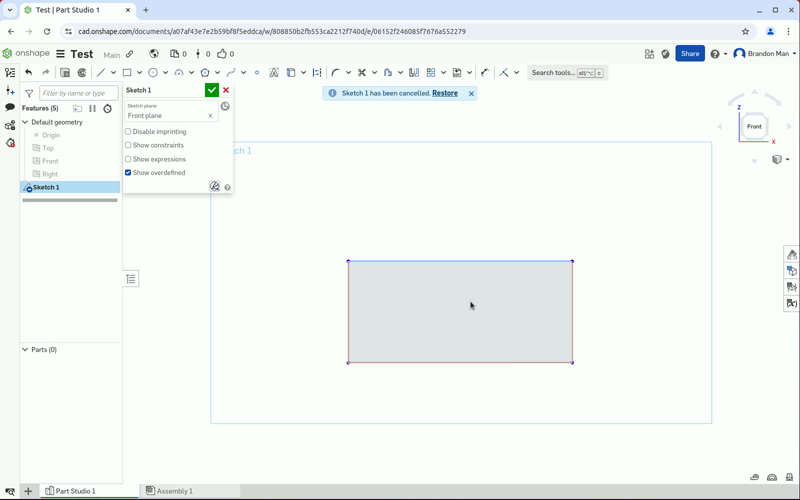
click(470, 301)
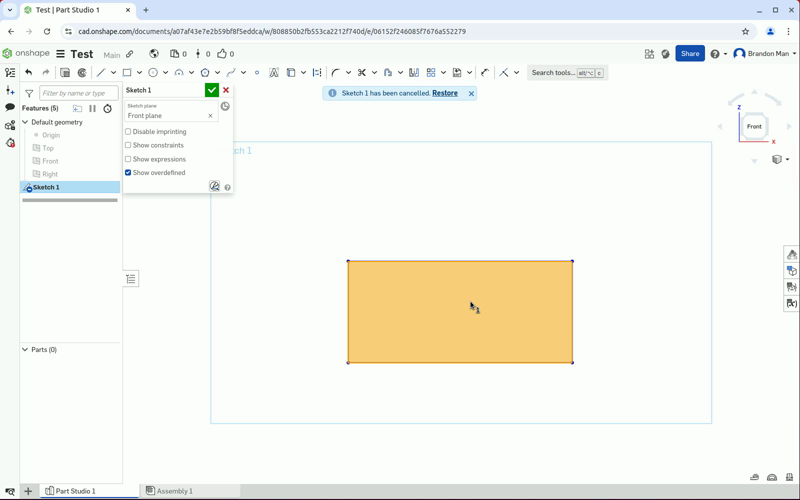
mouse_move(73, 352)
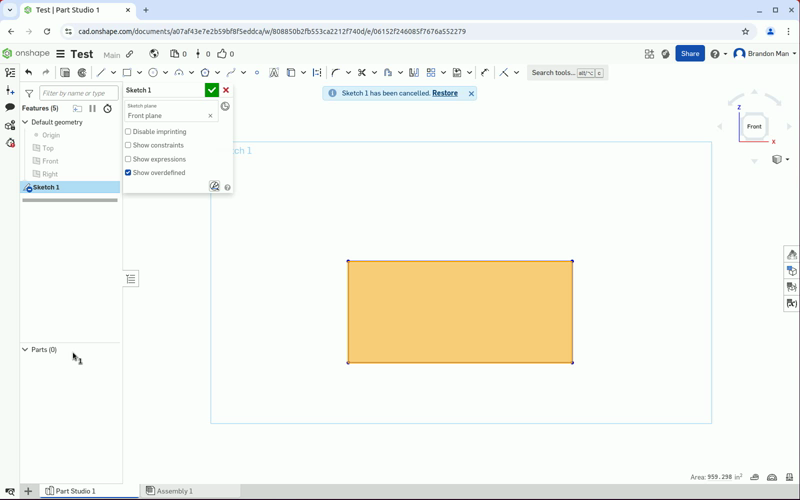
key(shift+y)
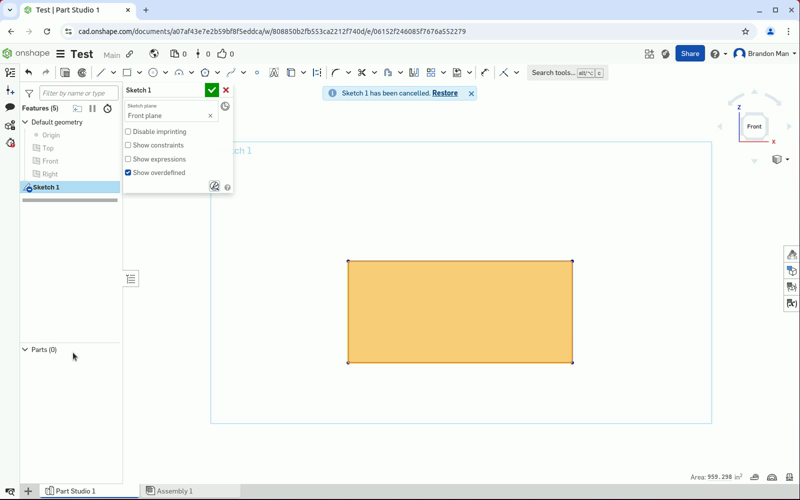
key(shift+e)
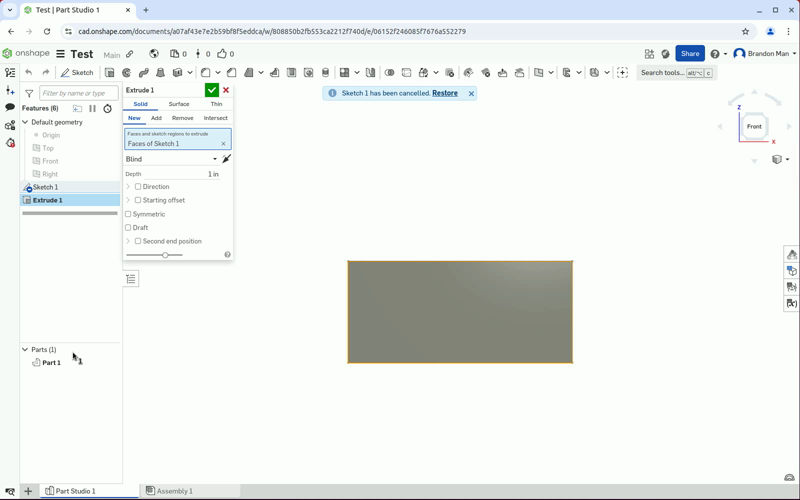
mouse_move(143, 106)
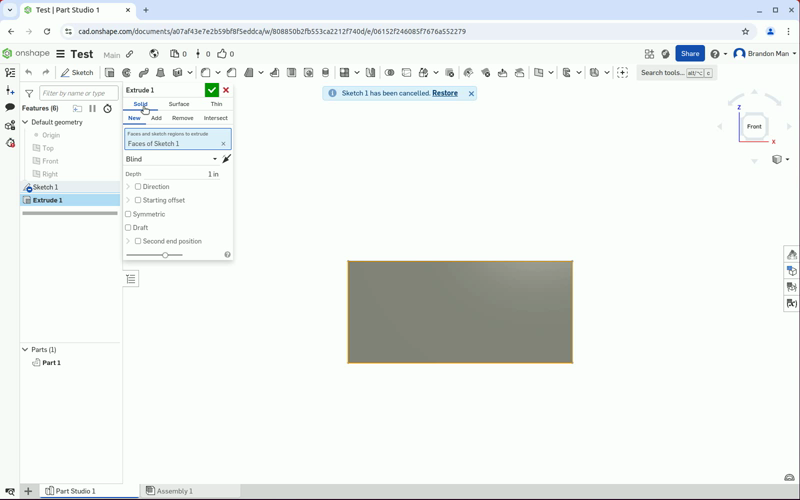
click(143, 106)
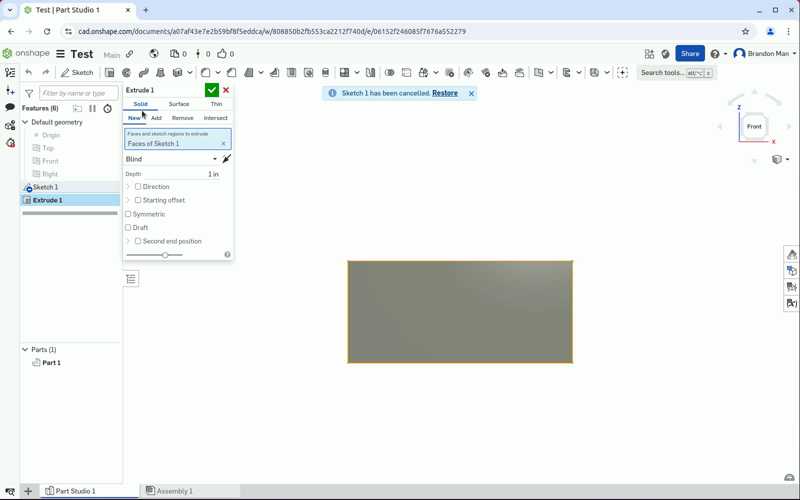
mouse_move(137, 120)
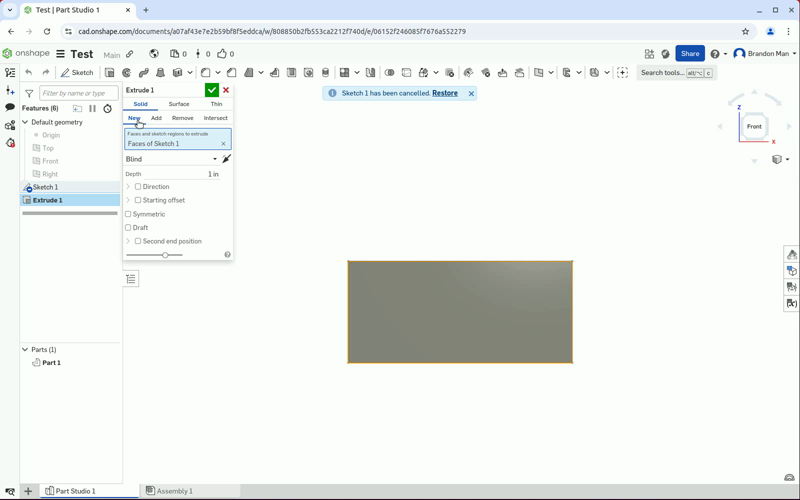
click(137, 120)
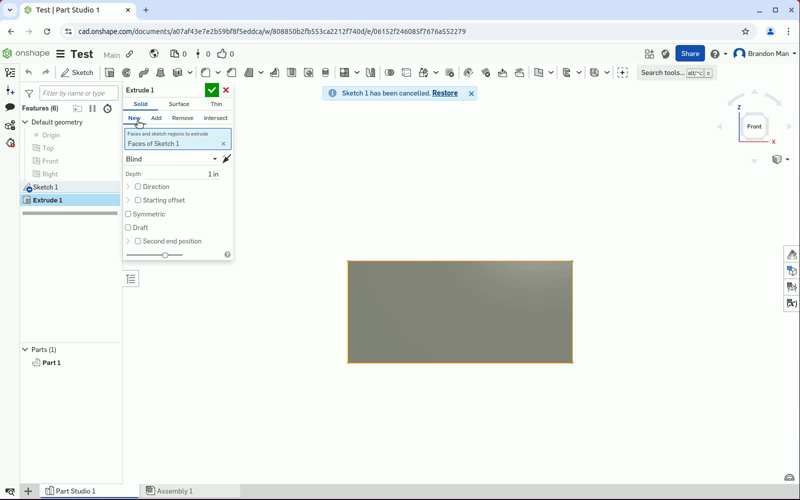
key(tab, 4)
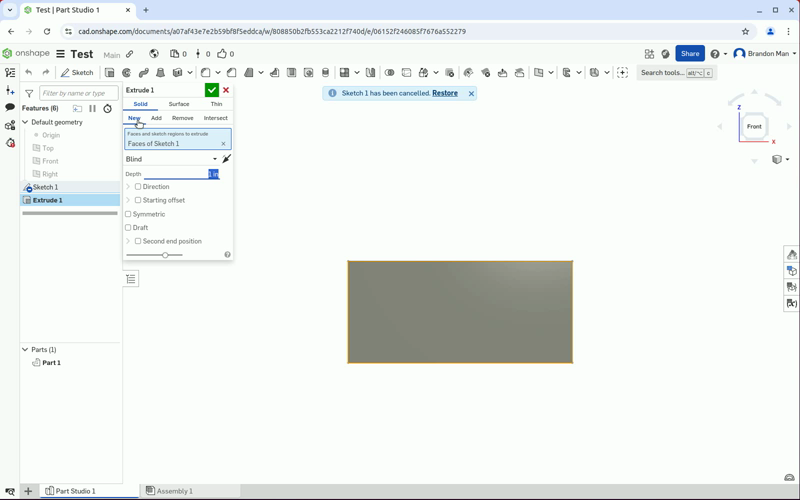
text(1.444)
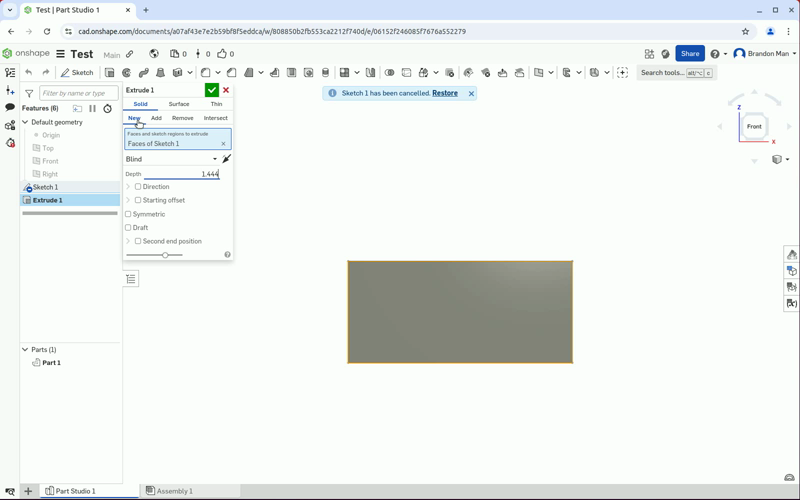
key(enter)
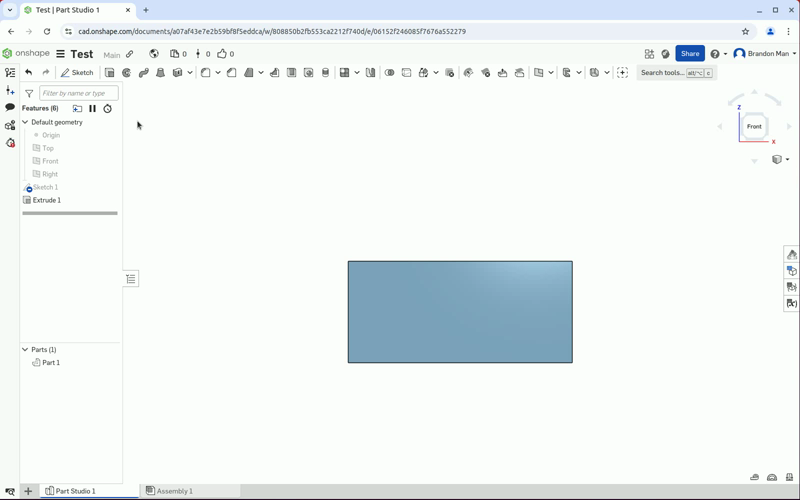
key(shift+h)
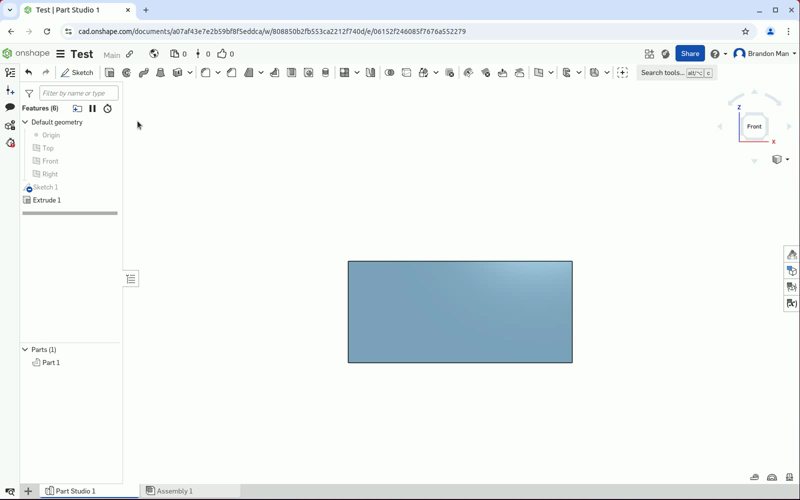
key(shift+h)
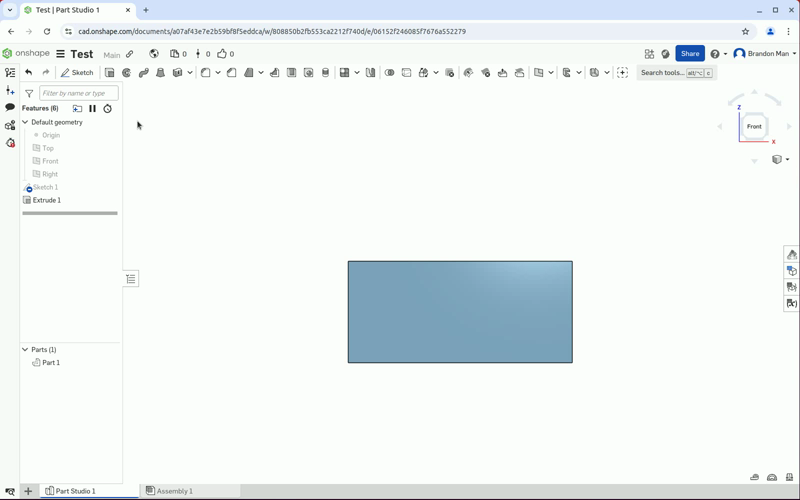
mouse_move(73, 189)
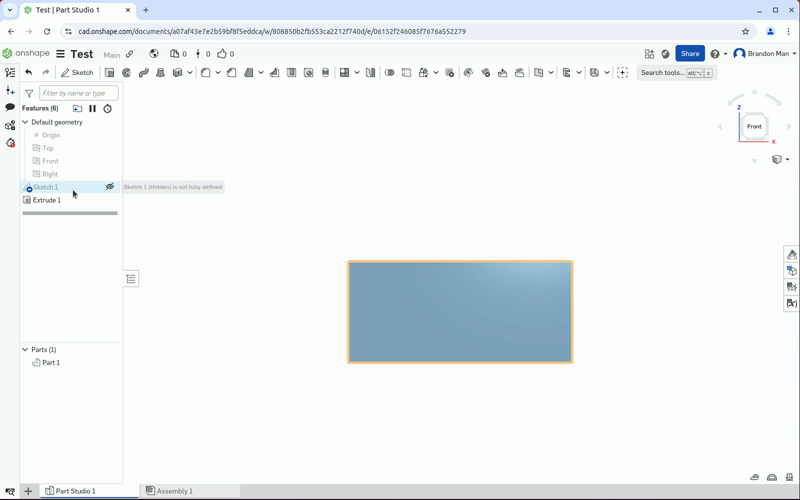
click(73, 189)
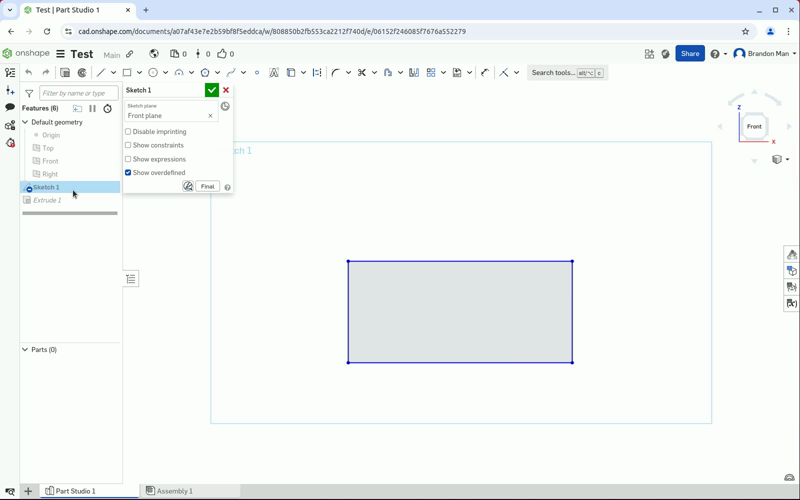
mouse_move(229, 92)
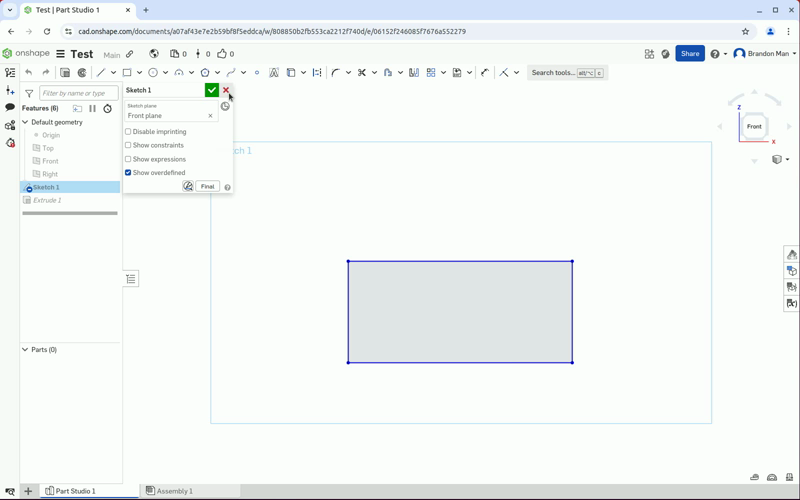
click(229, 92)
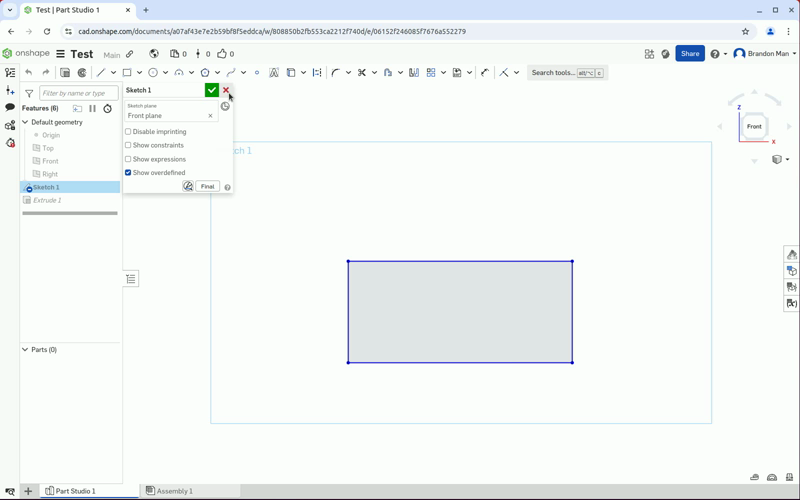
key(shift+s)
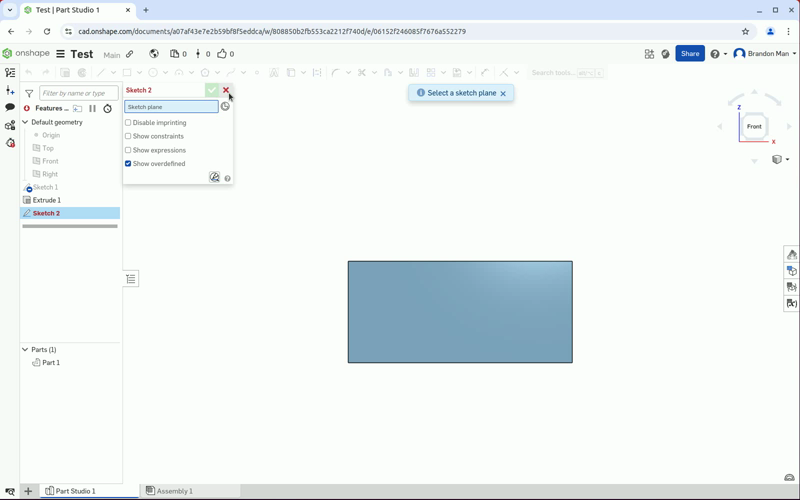
mouse_move(73, 163)
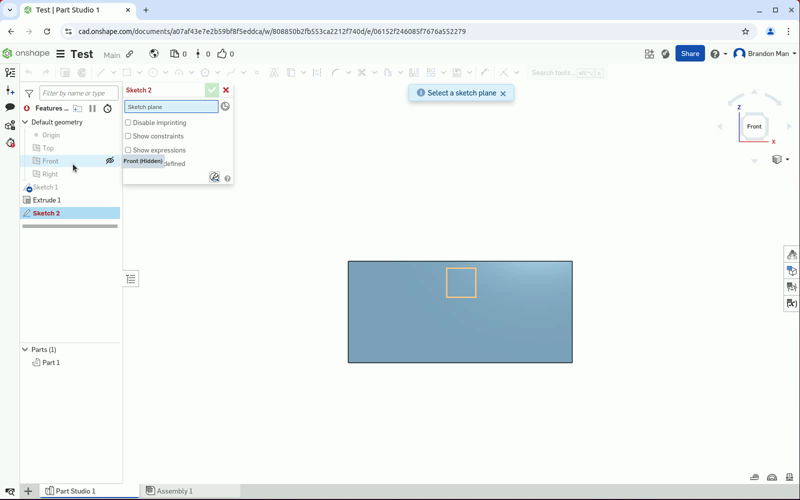
click(73, 163)
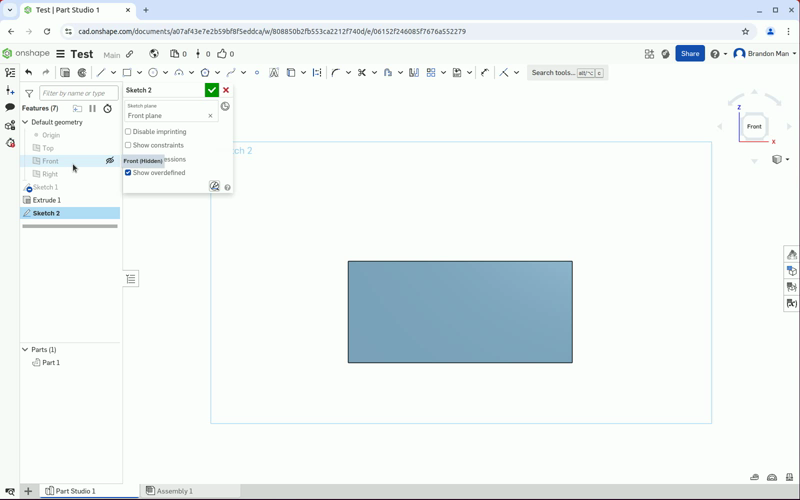
mouse_move(73, 352)
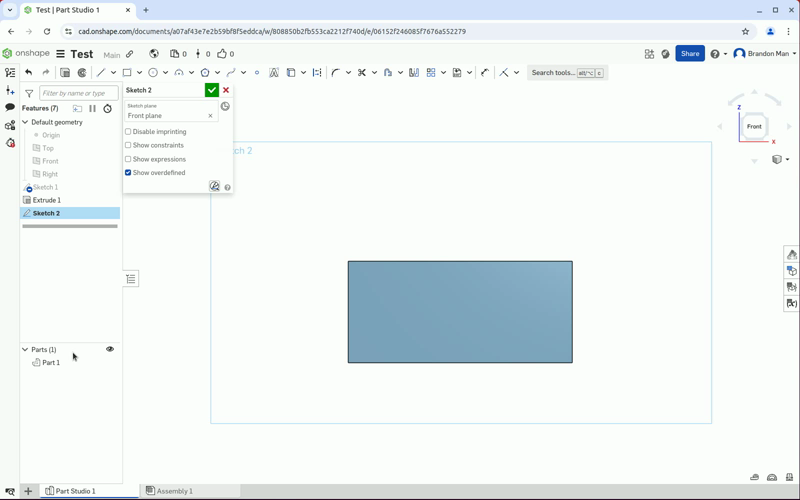
key(y)
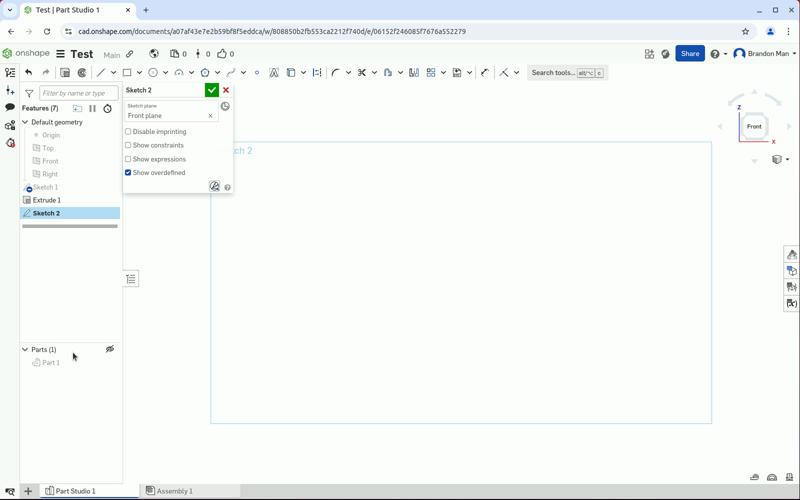
key(l)
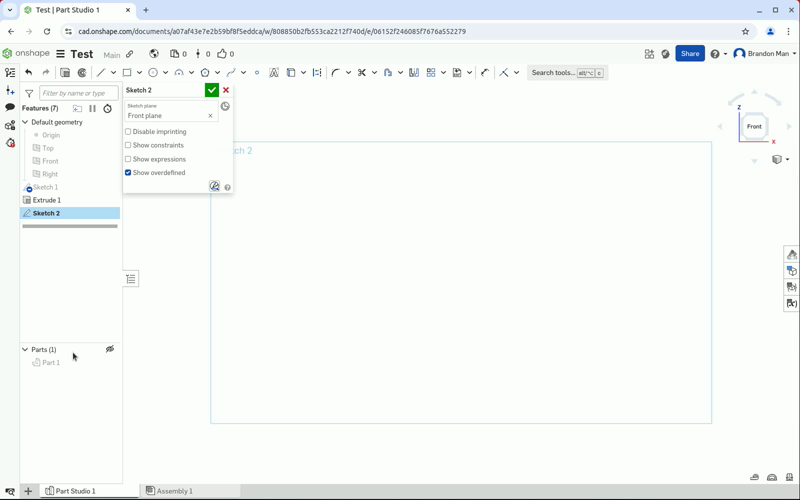
key_down(shift)
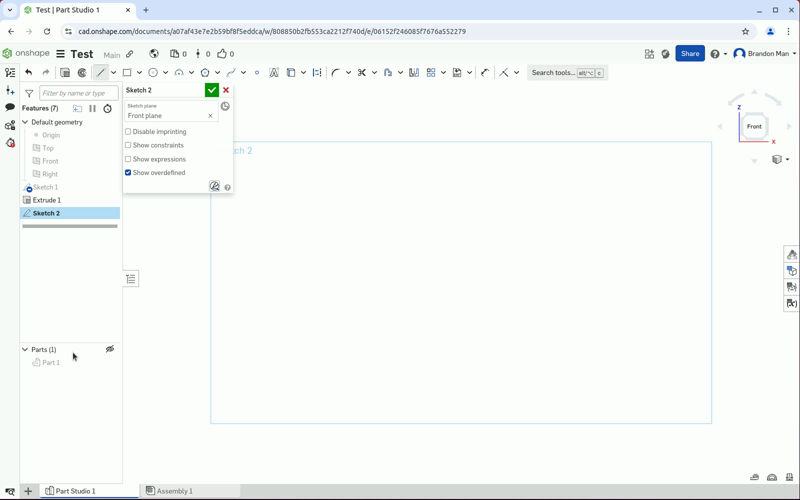
mouse_move(348, 362)
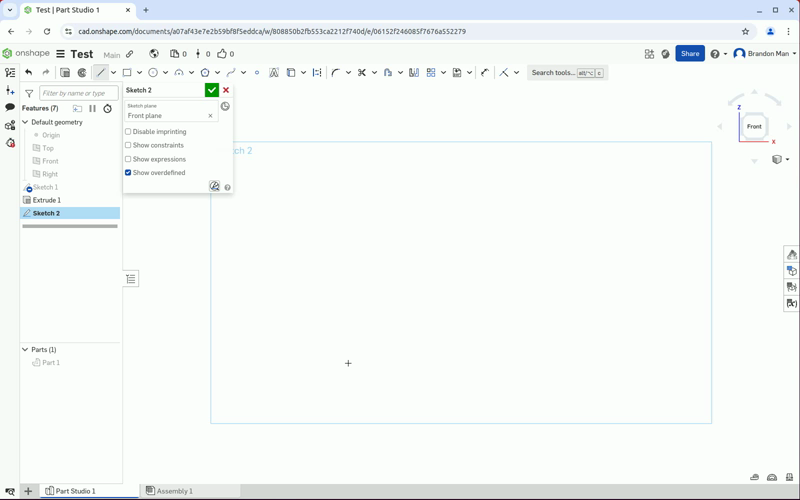
click(348, 362)
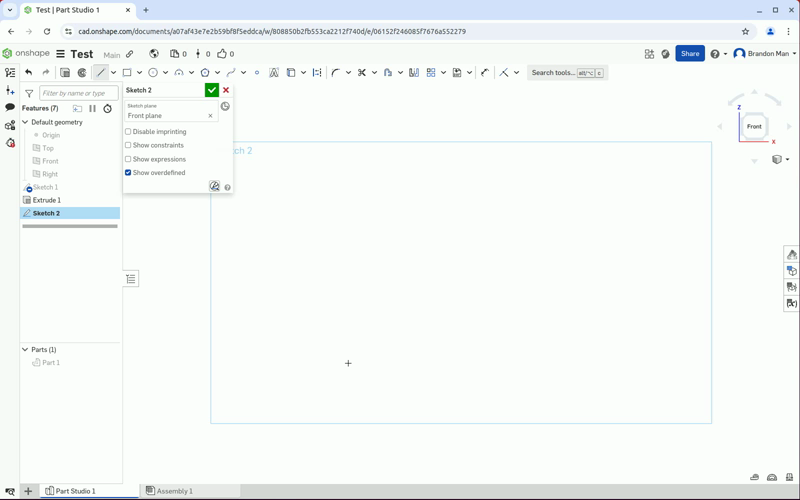
key_up(shift)
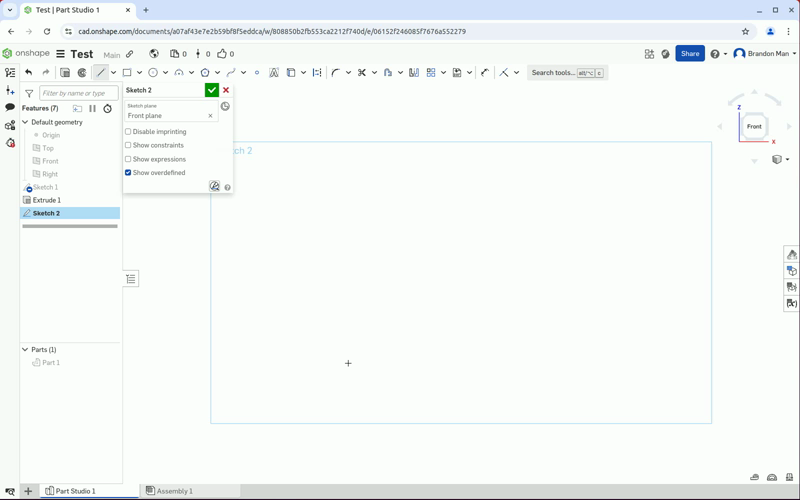
key_down(shift)
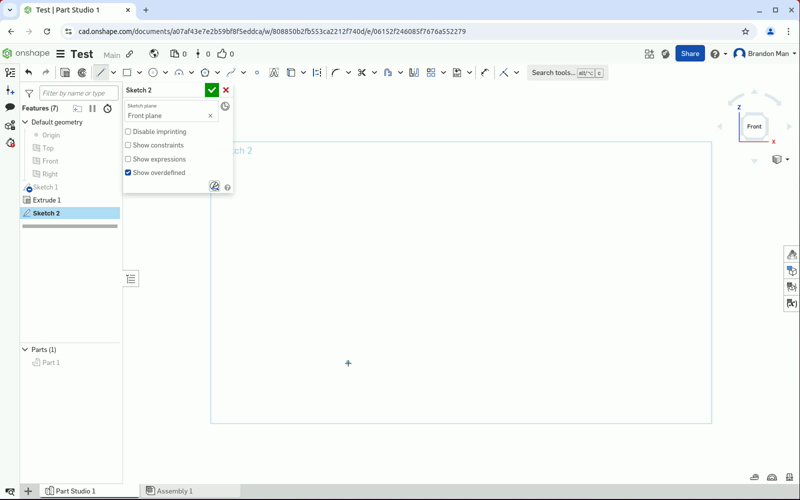
mouse_move(572, 362)
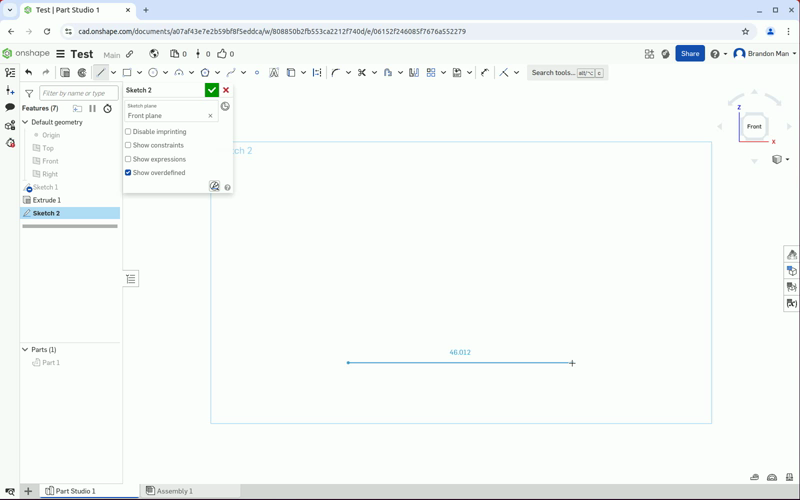
click(572, 362)
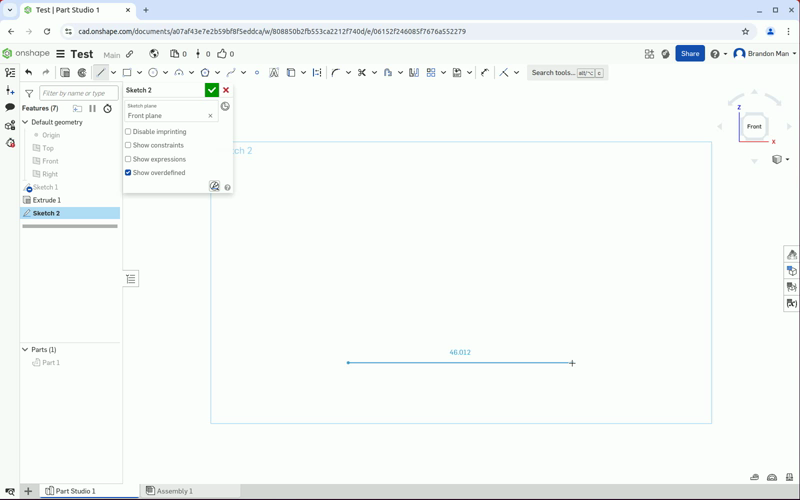
key_up(shift)
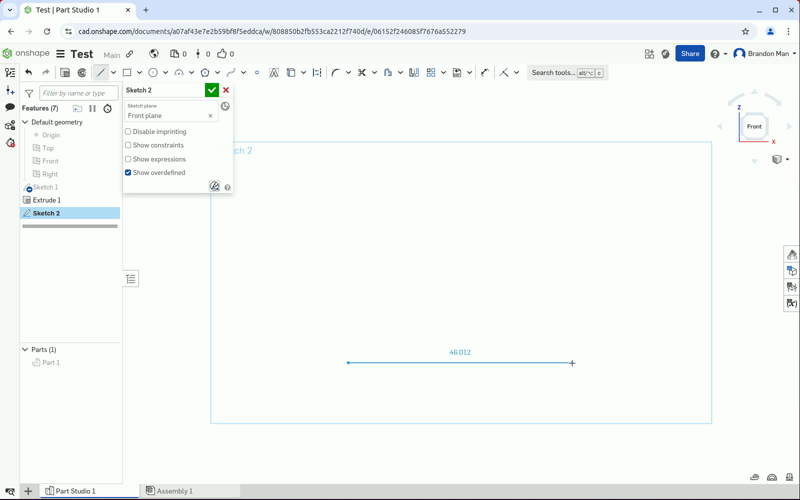
key_down(shift)
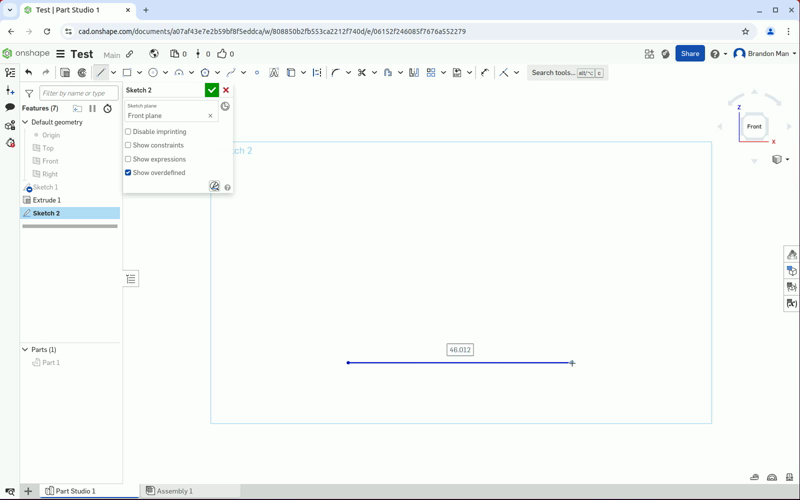
mouse_move(572, 261)
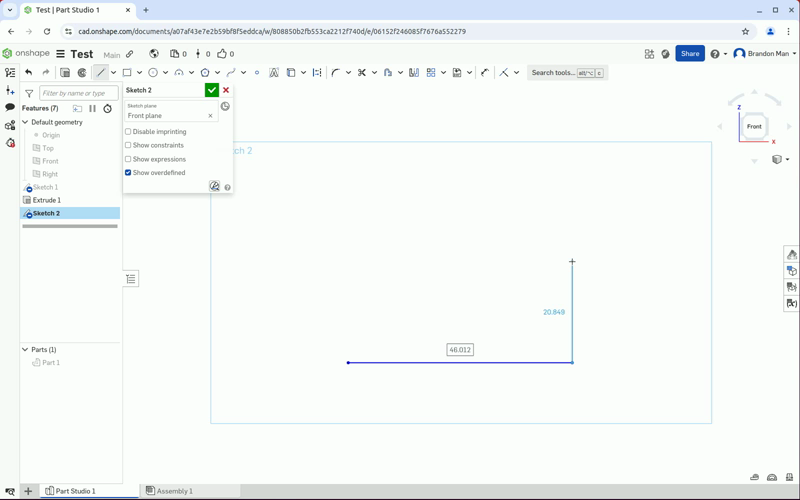
click(572, 261)
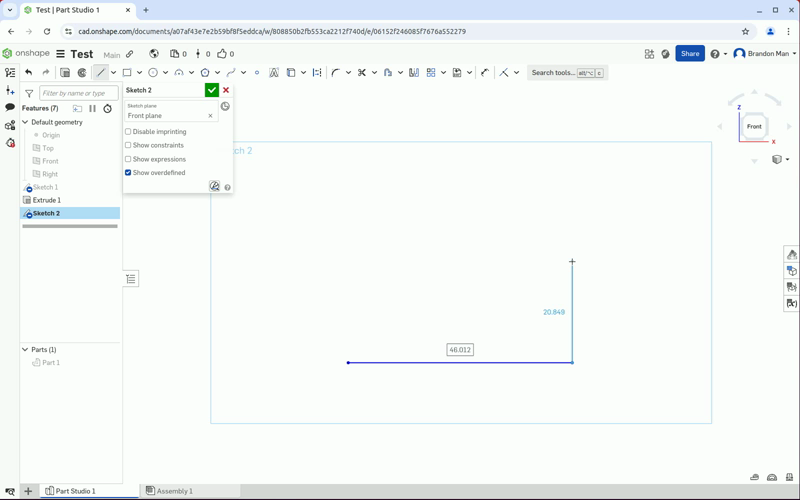
key_up(shift)
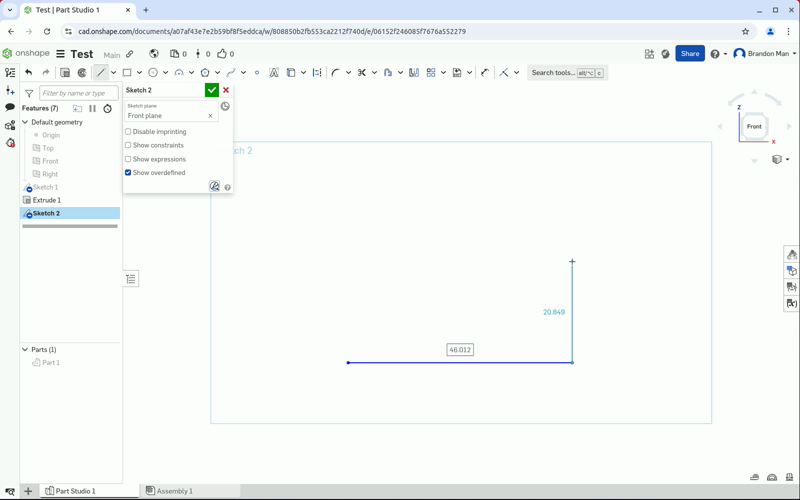
key_down(shift)
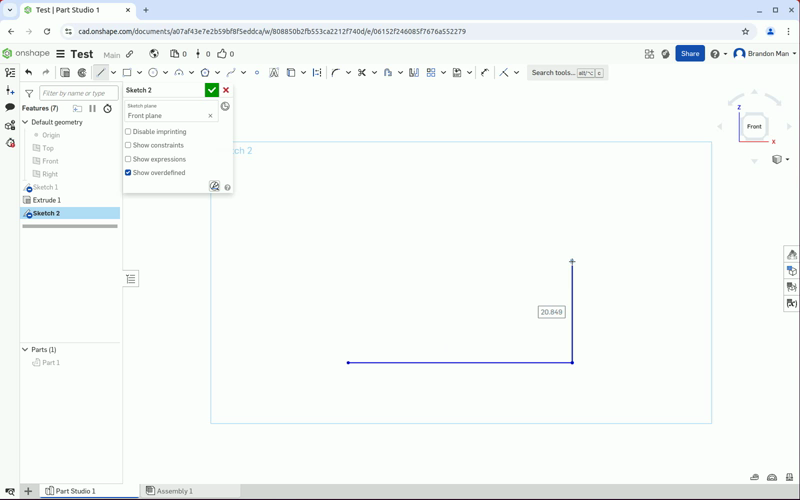
mouse_move(348, 261)
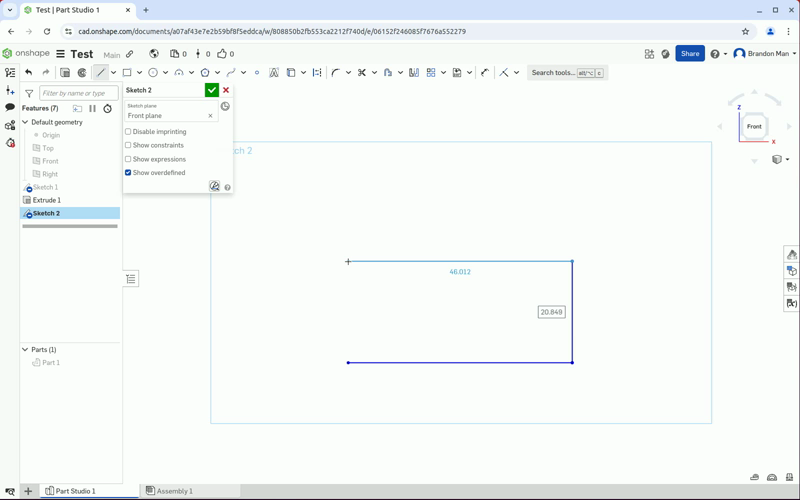
click(348, 261)
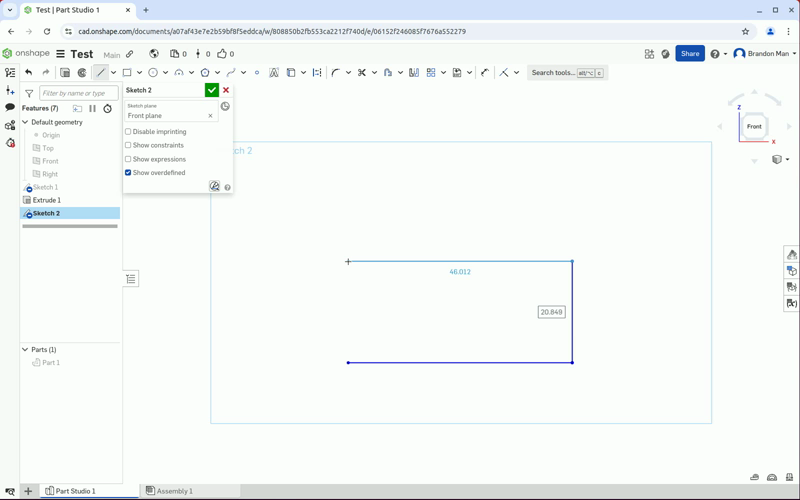
key_up(shift)
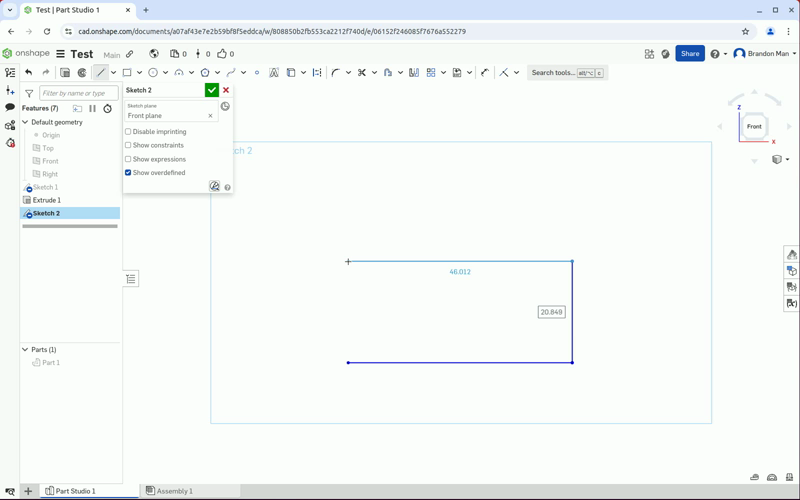
key_down(shift)
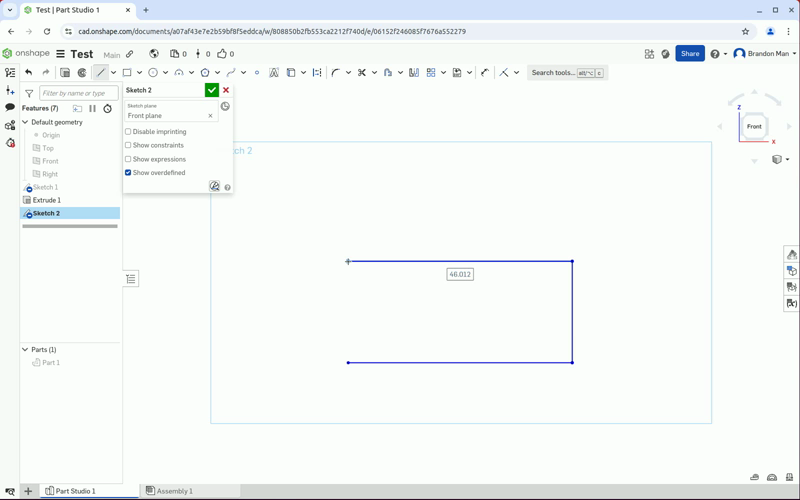
mouse_move(348, 362)
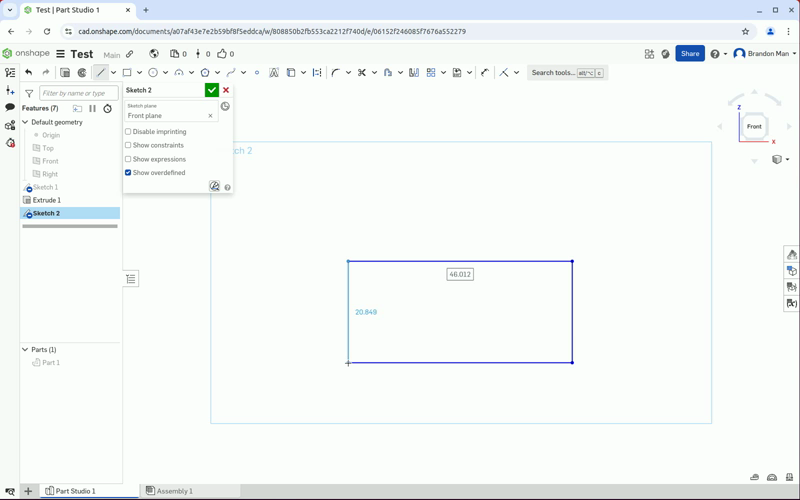
key_up(shift)
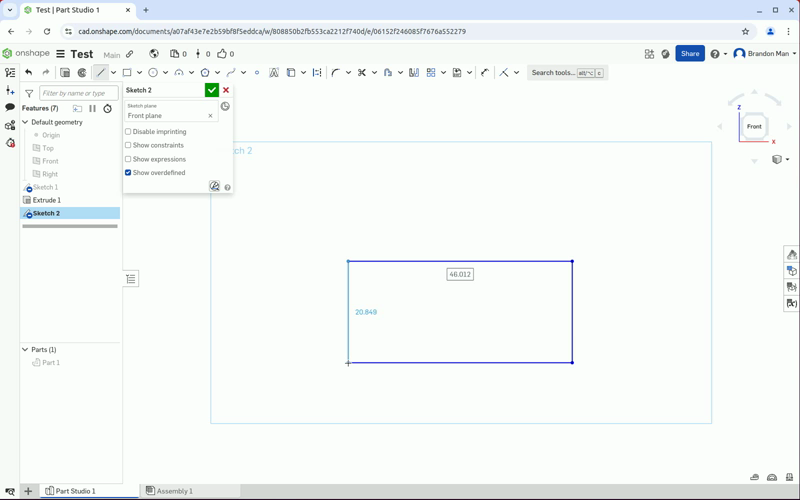
click(348, 362)
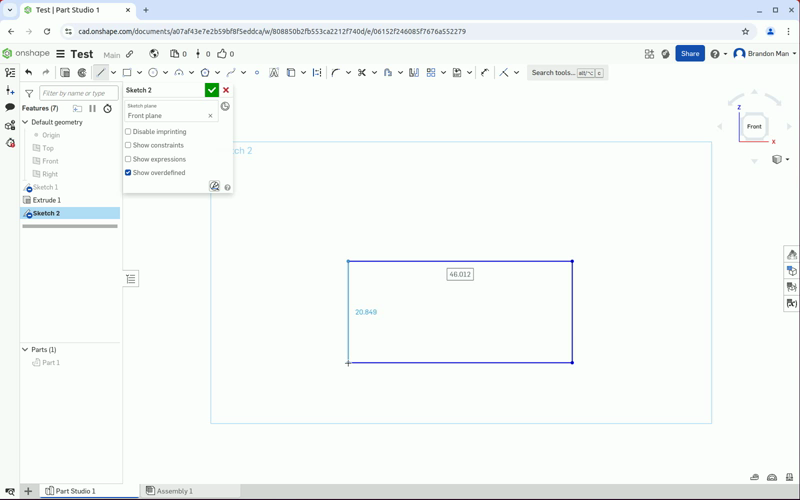
key(esc)
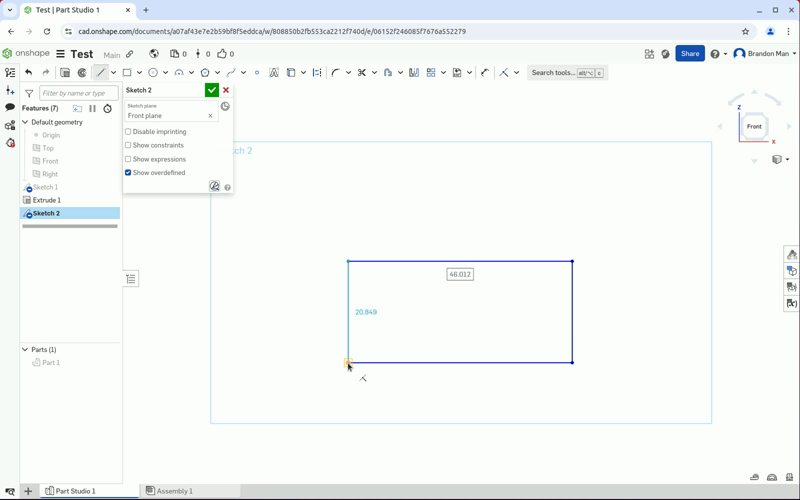
mouse_move(365, 299)
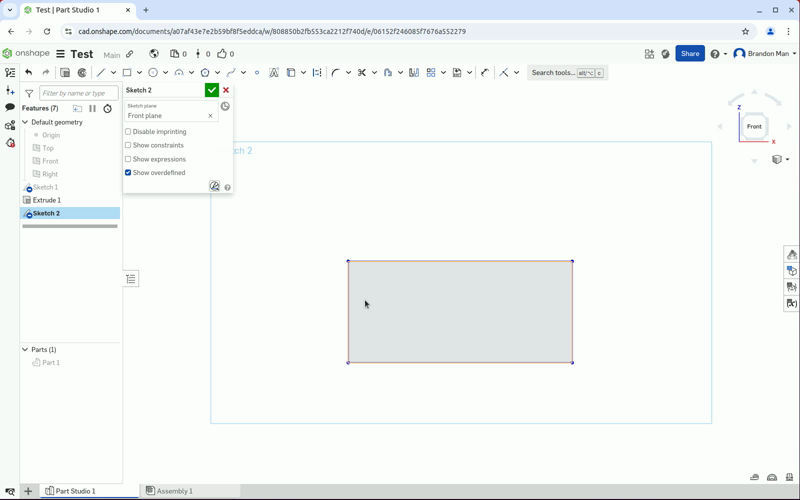
click(365, 299)
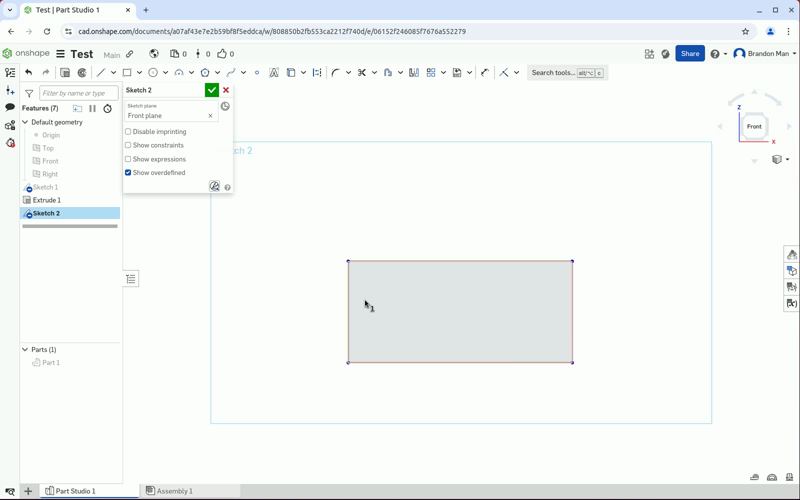
mouse_move(73, 352)
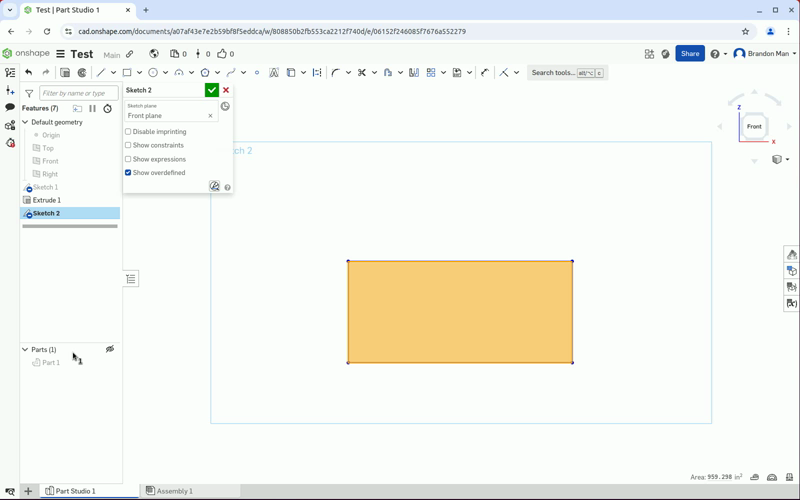
key(shift+y)
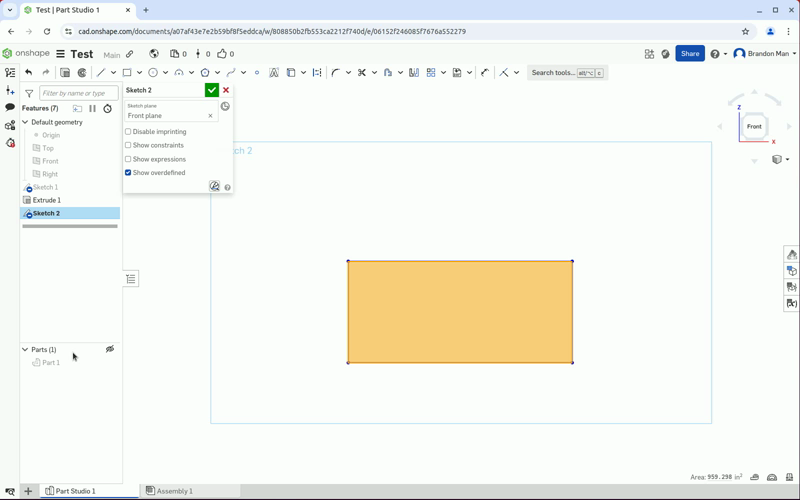
key(shift+e)
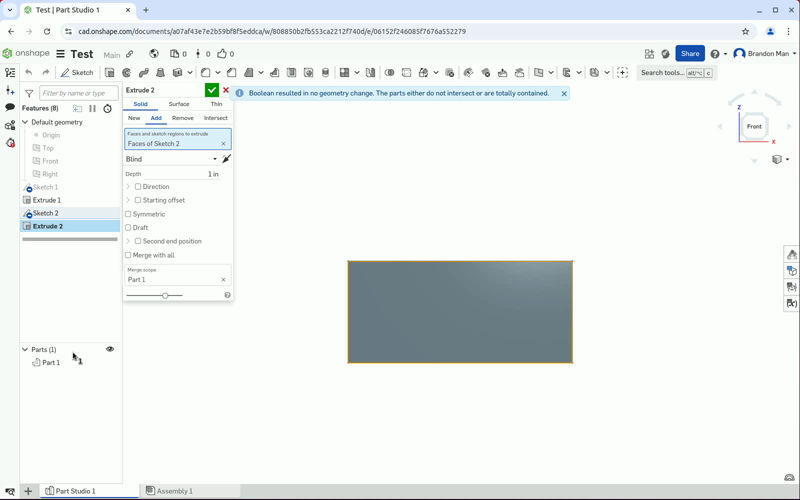
mouse_move(143, 106)
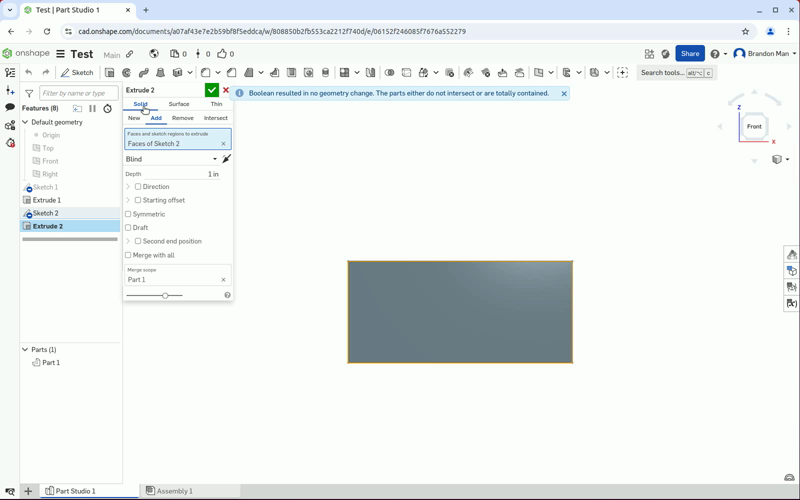
click(143, 106)
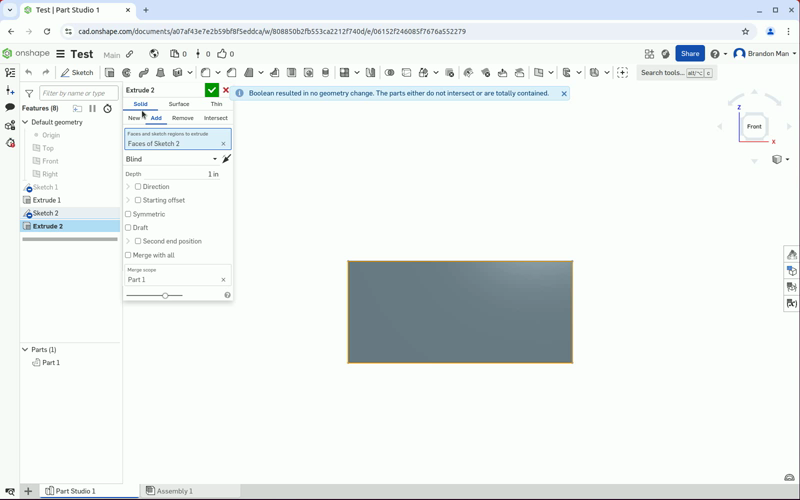
mouse_move(137, 120)
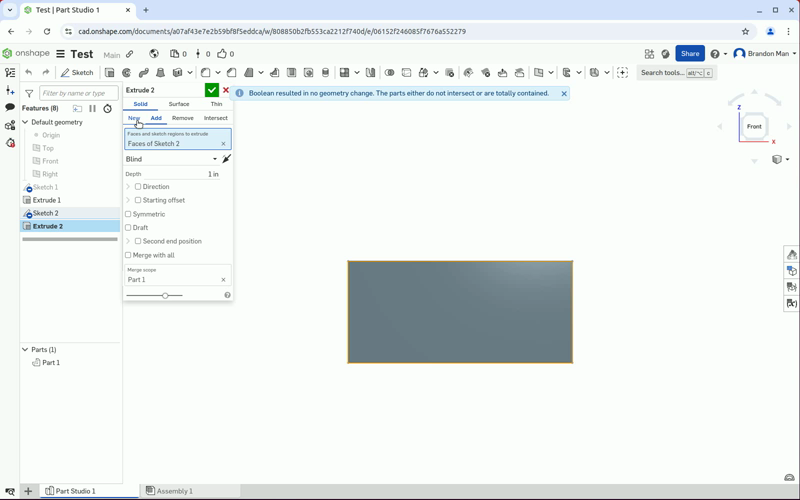
click(137, 120)
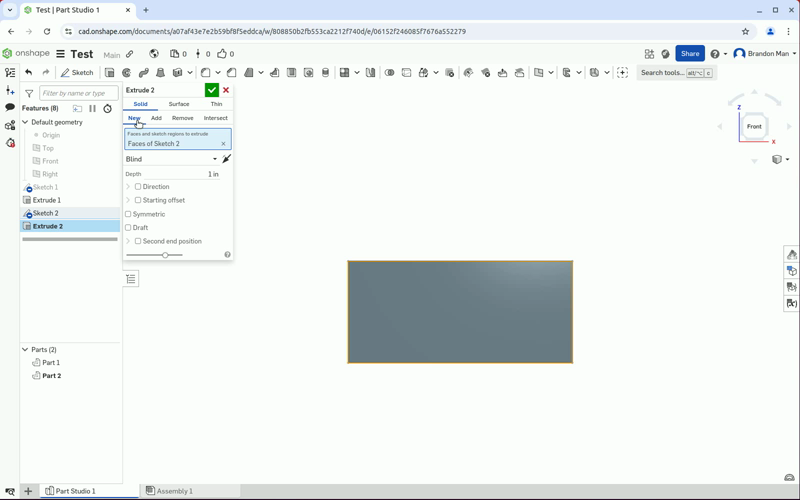
key(tab, 4)
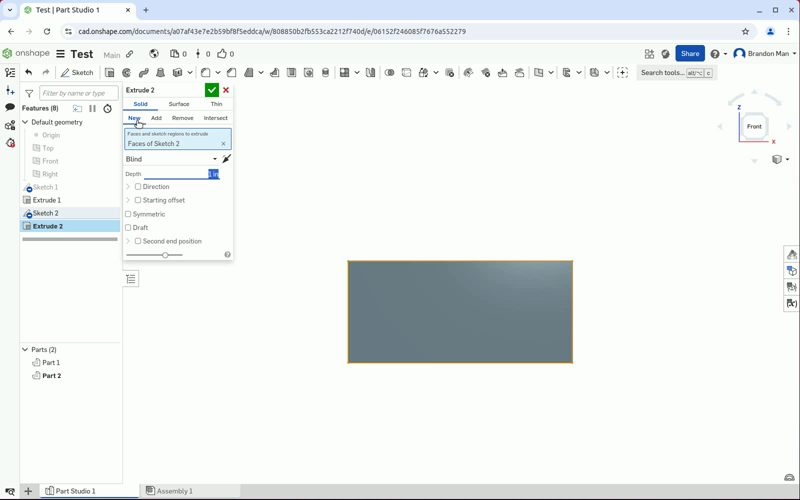
text(1.444)
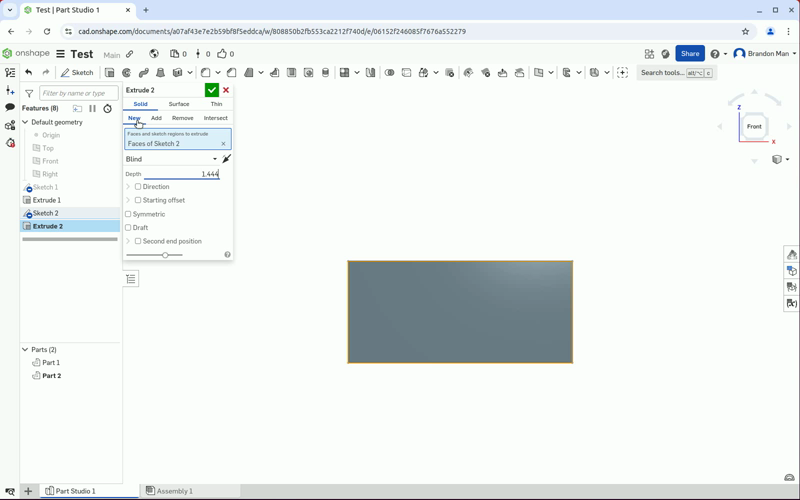
key(enter)
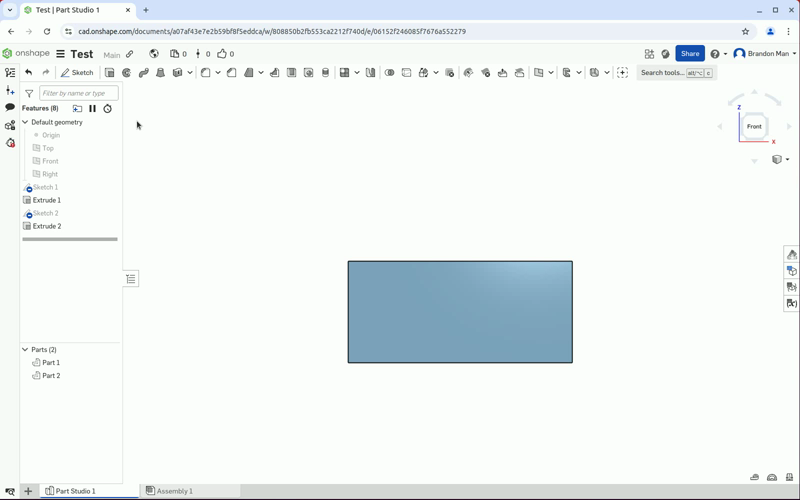
key(shift+h)
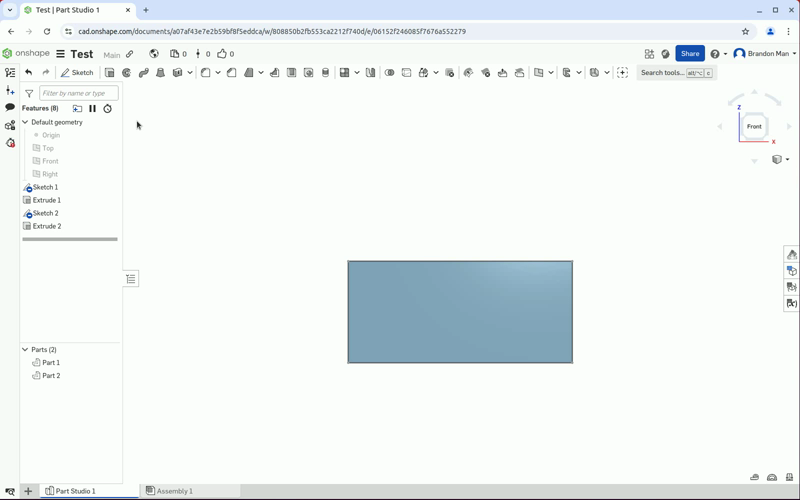
key(shift+h)
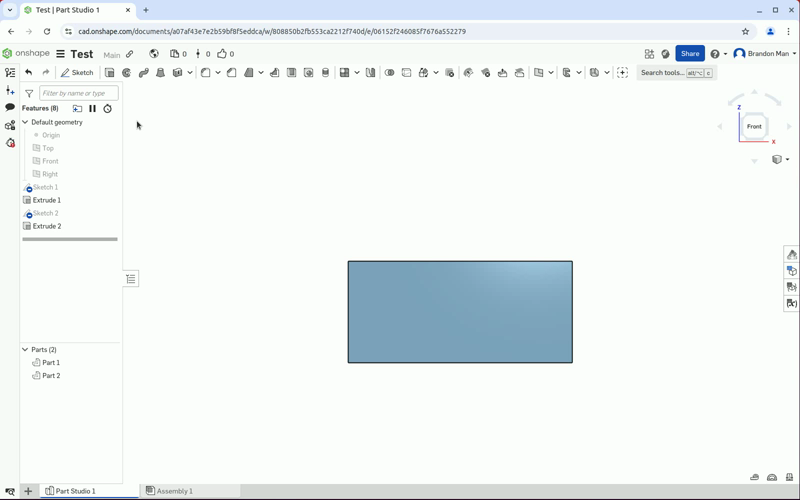
mouse_move(73, 189)
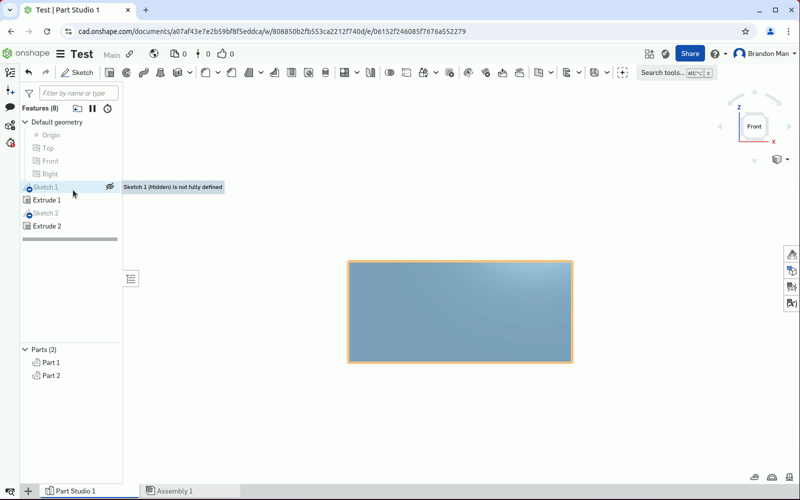
click(73, 189)
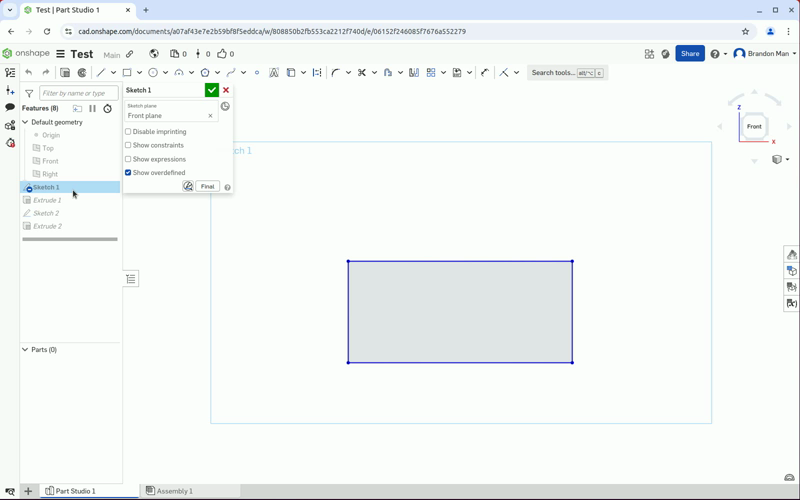
mouse_move(229, 92)
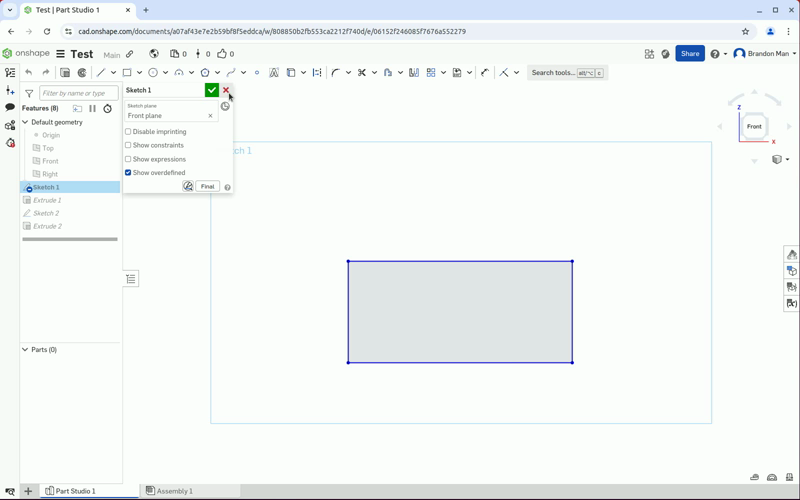
click(229, 92)
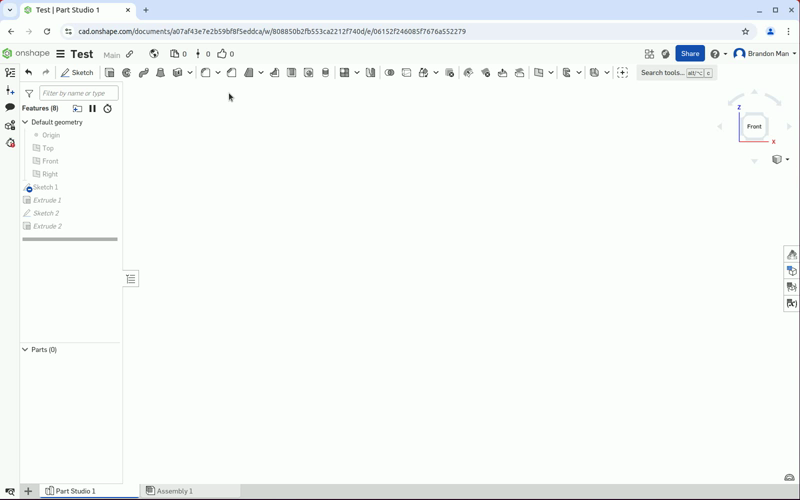
mouse_move(541, 75)
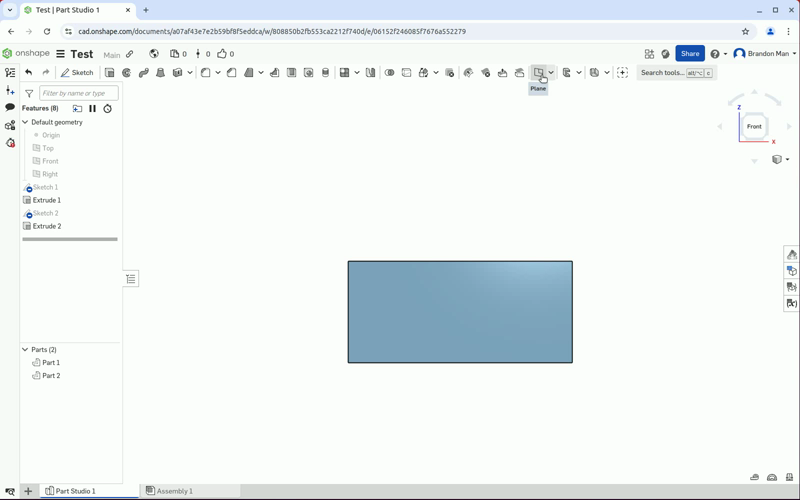
click(541, 75)
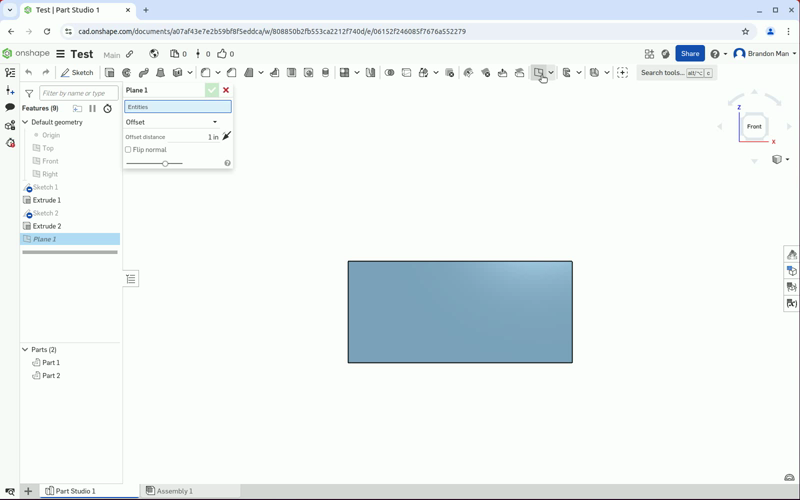
mouse_move(73, 163)
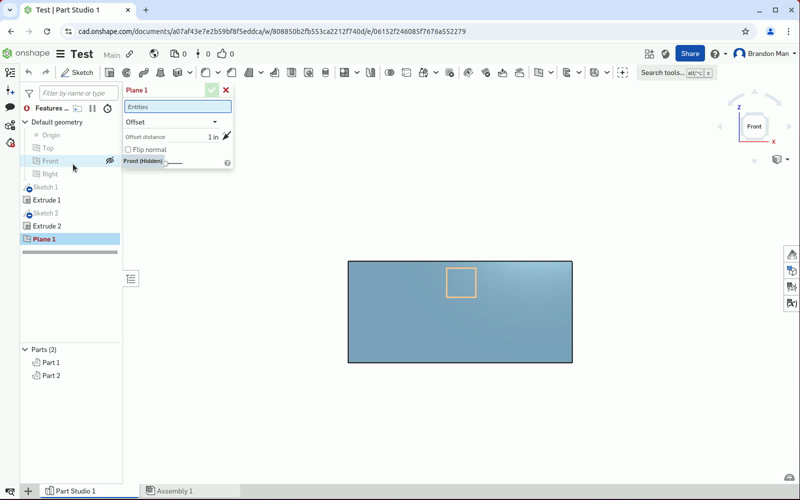
click(73, 163)
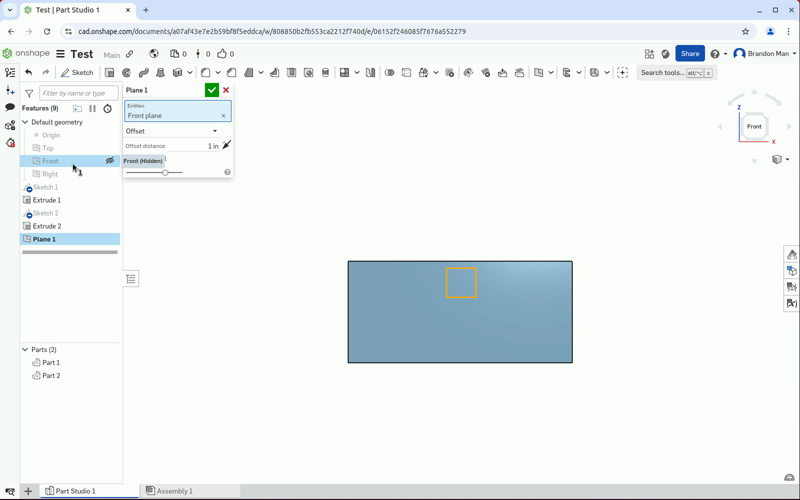
key(tab, 2)
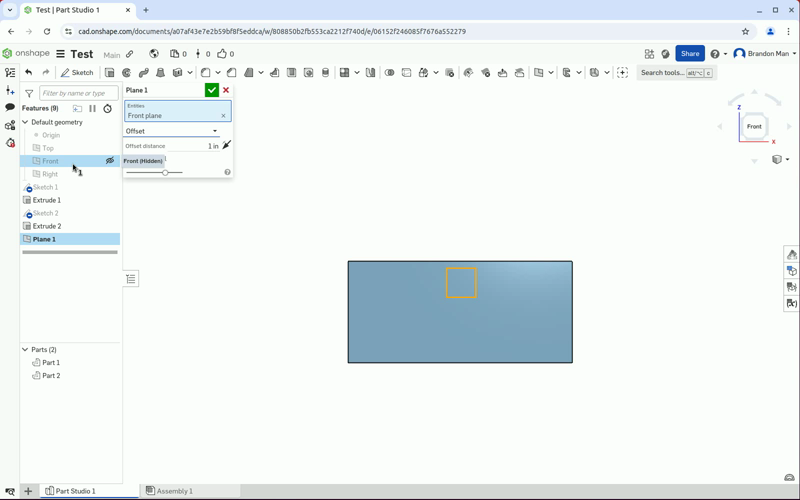
text(1.448)
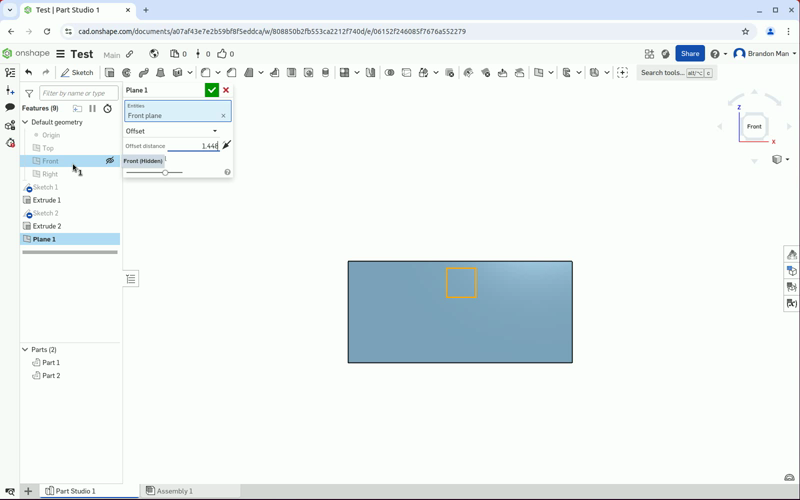
key(enter, 2)
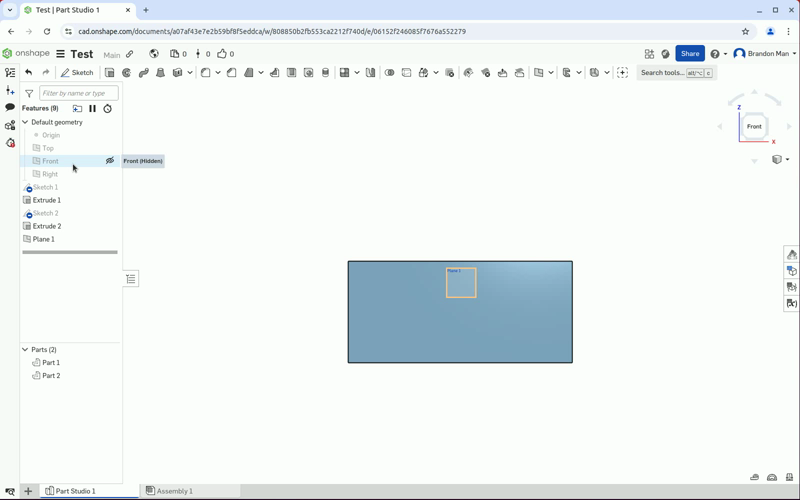
key(shift+s)
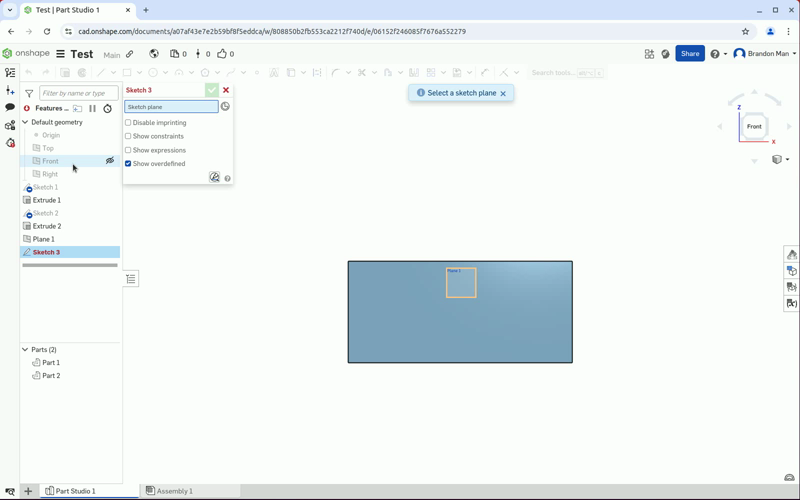
mouse_move(73, 241)
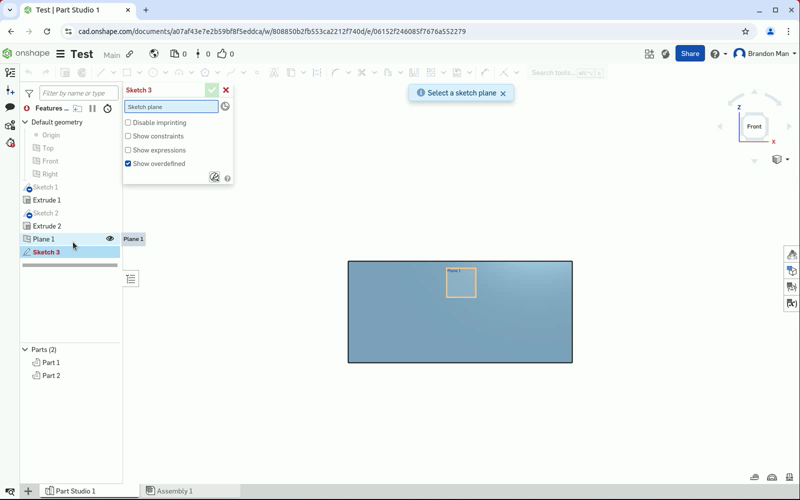
click(73, 241)
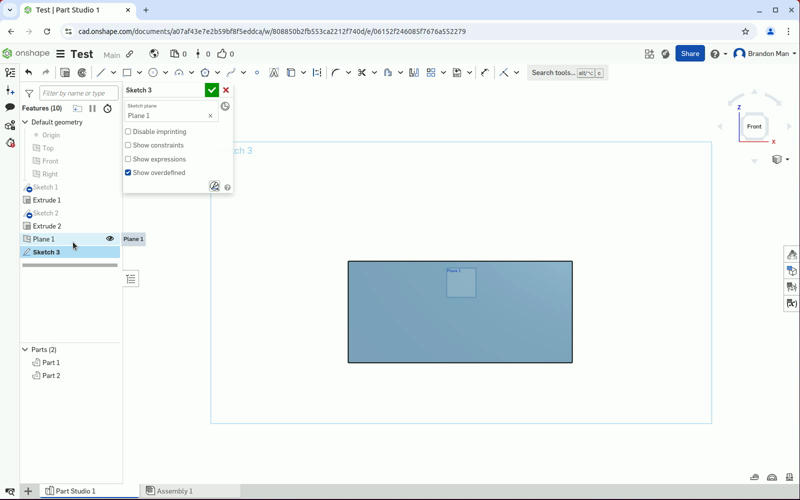
mouse_move(73, 352)
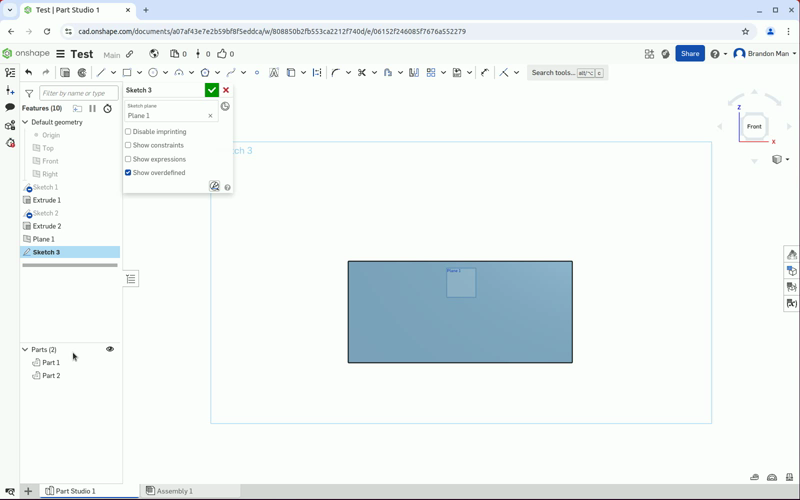
key(y)
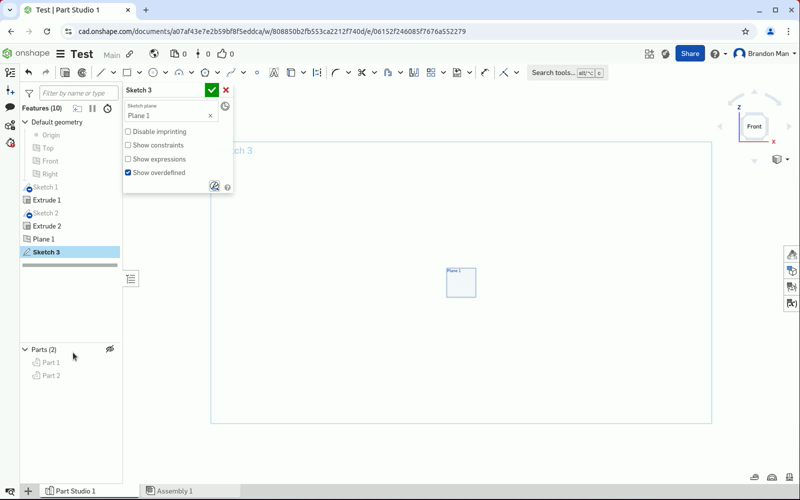
key(l)
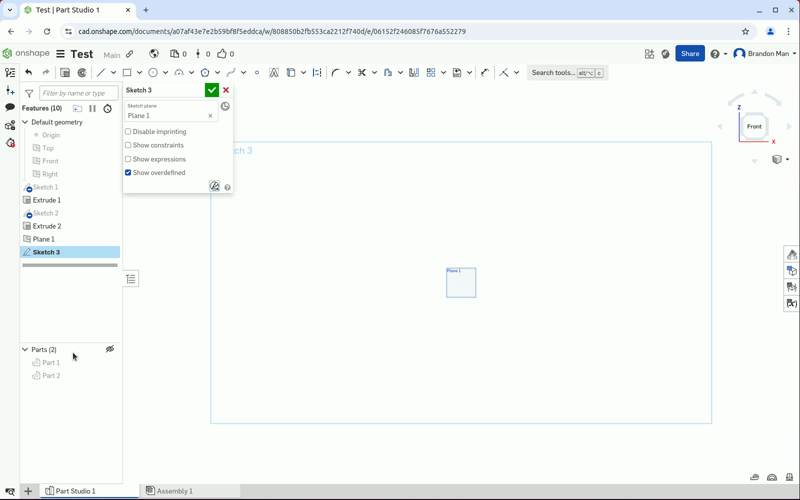
key_down(shift)
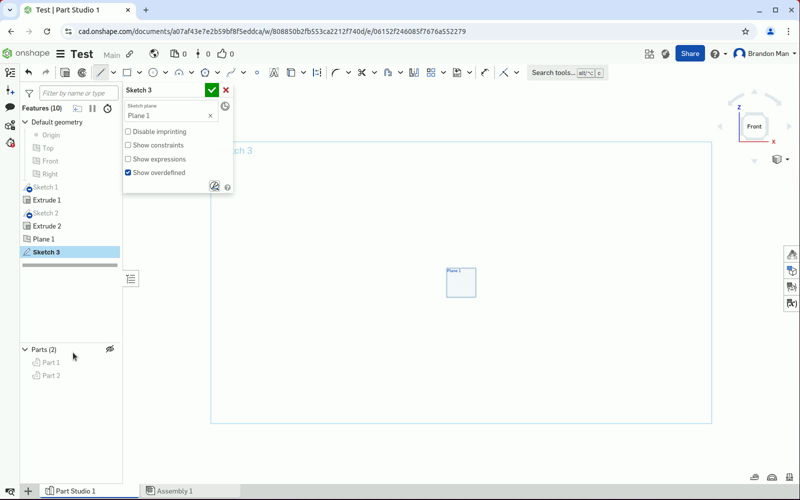
mouse_move(358, 353)
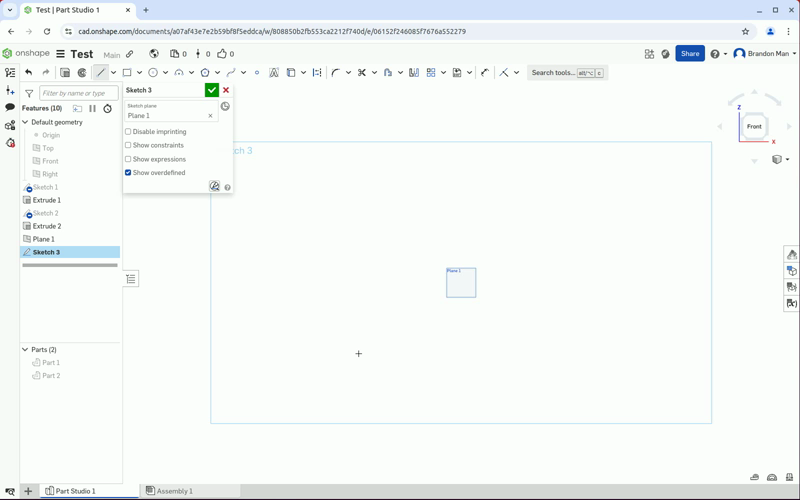
click(358, 353)
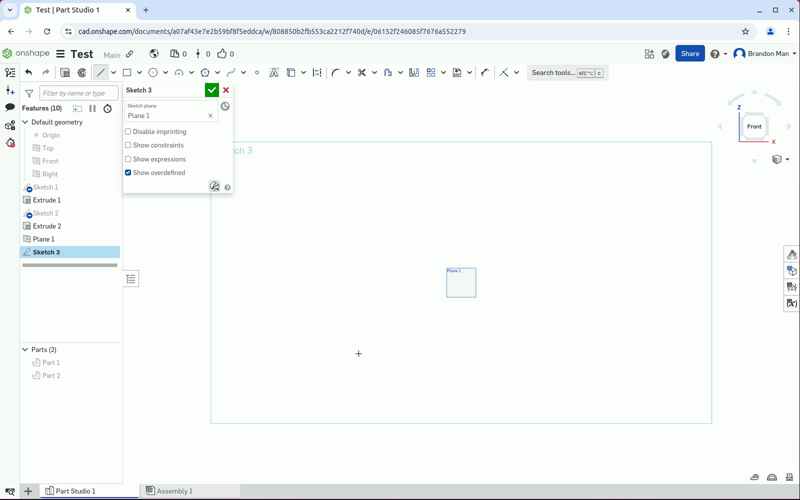
key_up(shift)
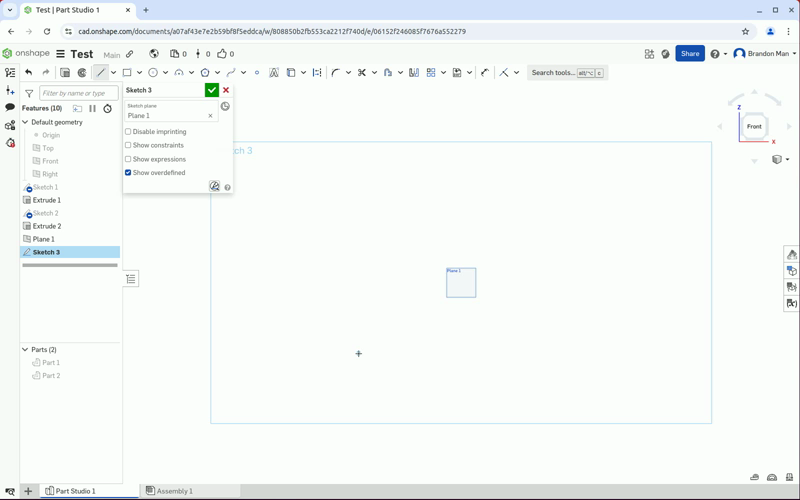
key_down(shift)
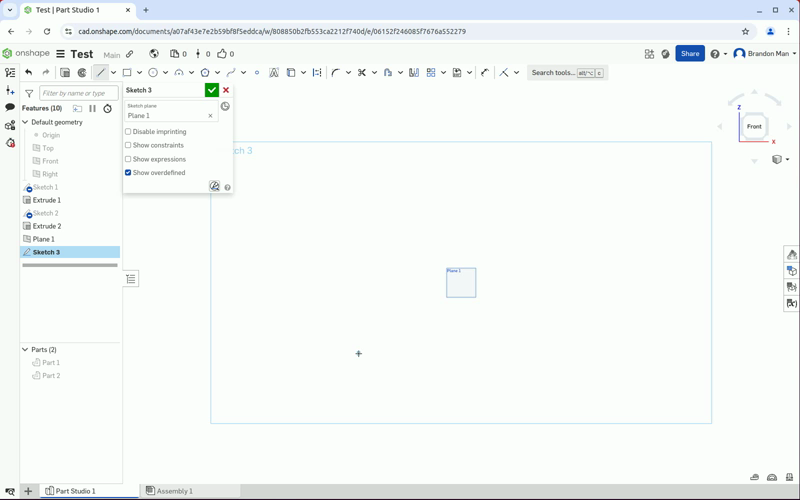
mouse_move(450, 353)
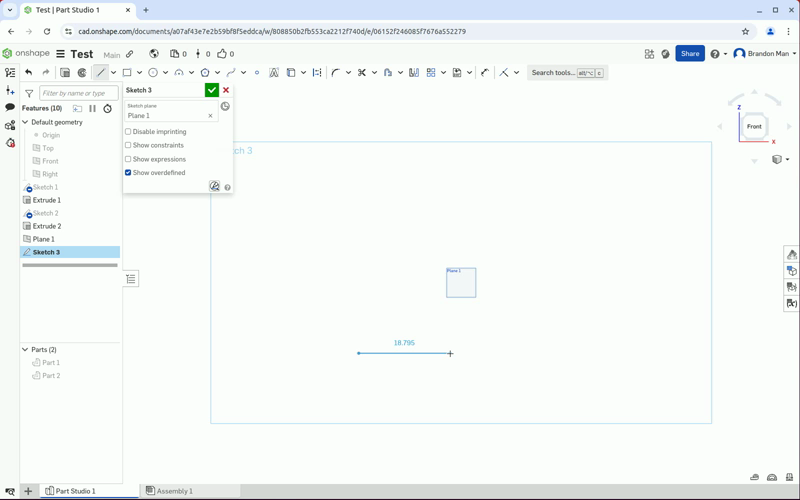
click(450, 353)
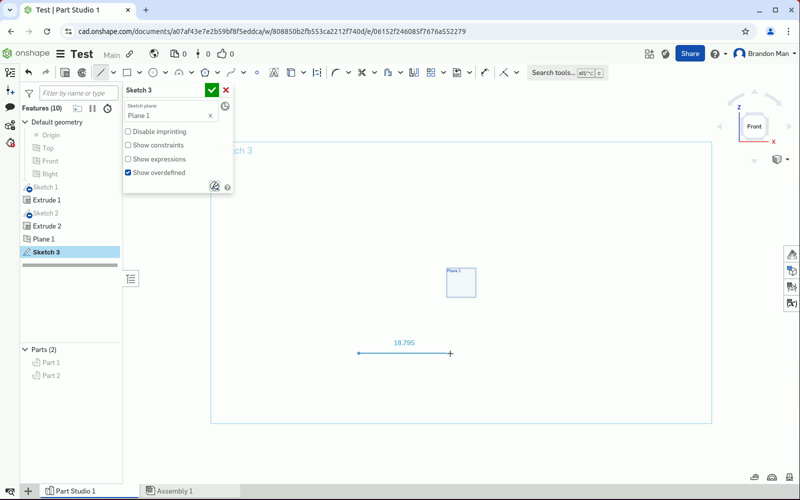
key_up(shift)
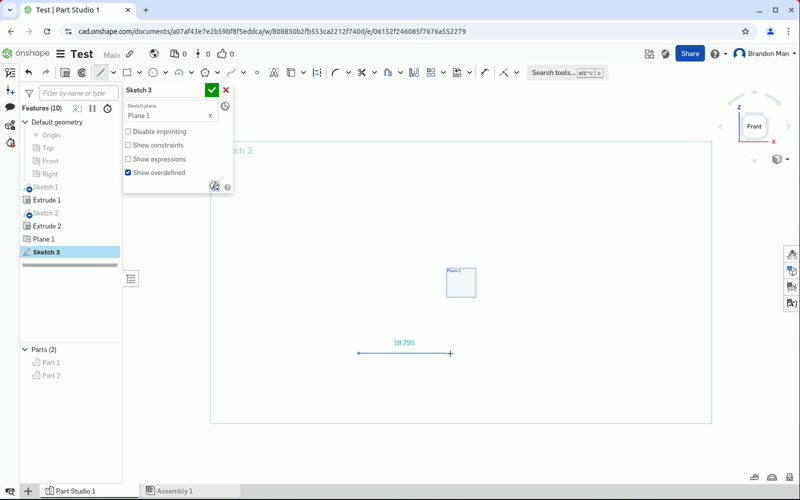
key_down(shift)
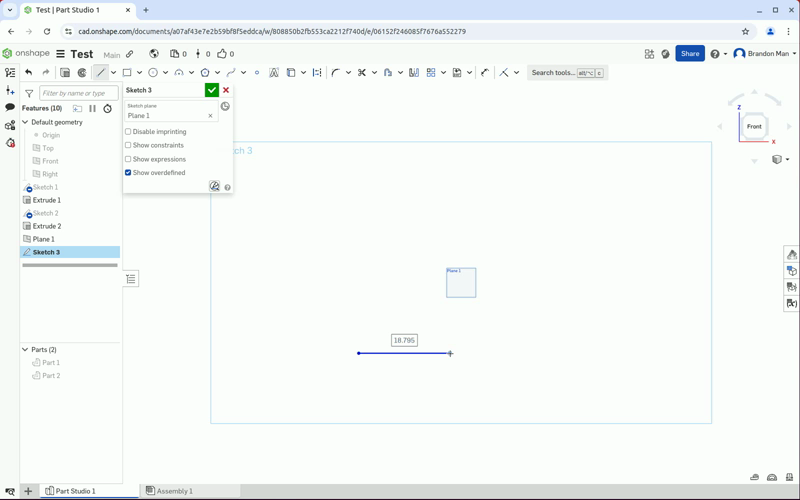
mouse_move(450, 270)
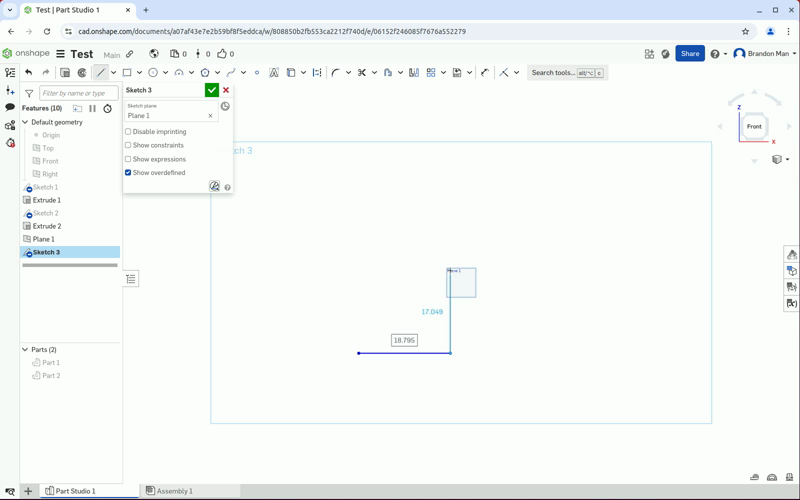
click(450, 270)
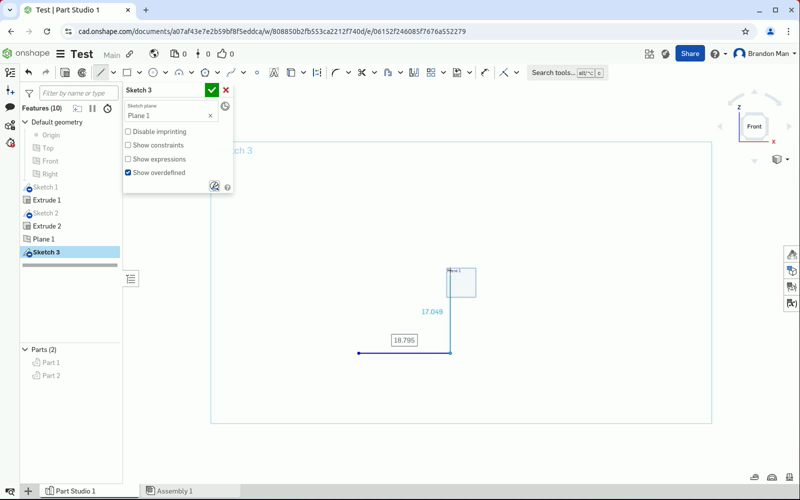
key_up(shift)
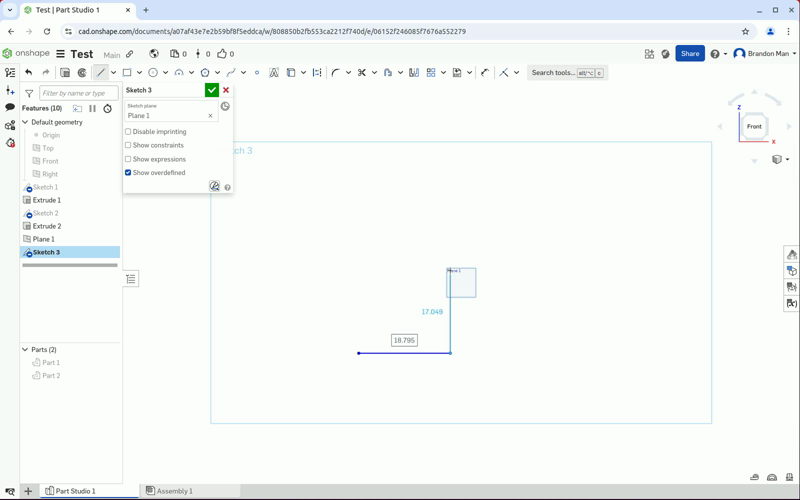
key_down(shift)
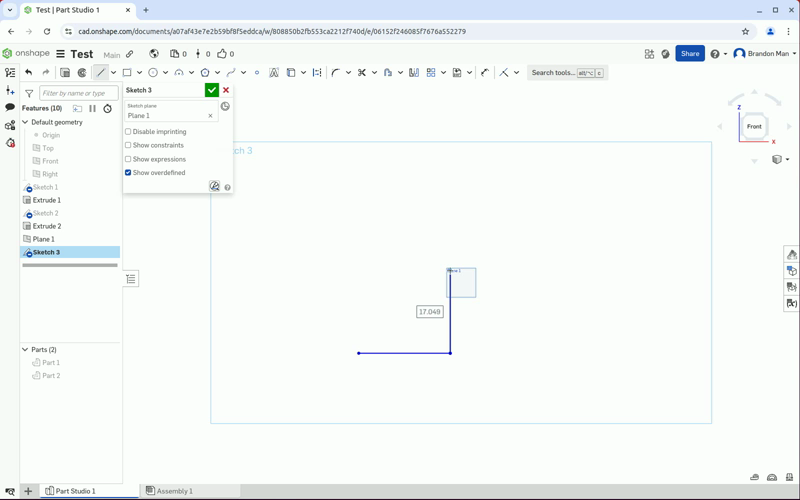
mouse_move(358, 270)
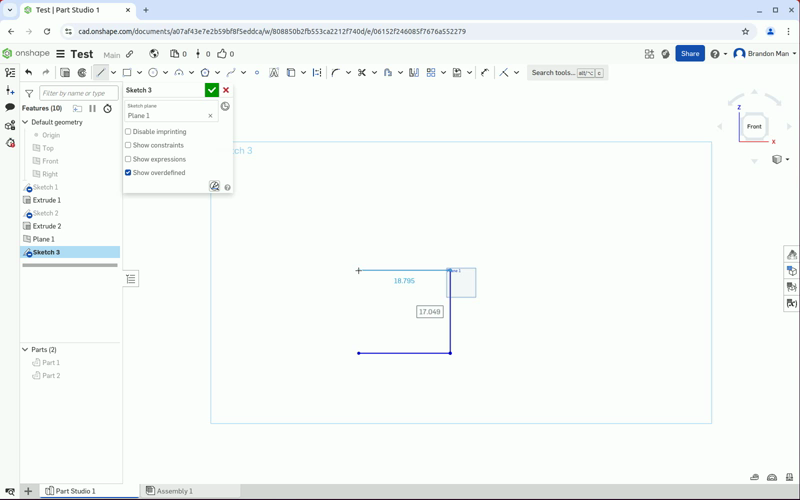
click(358, 270)
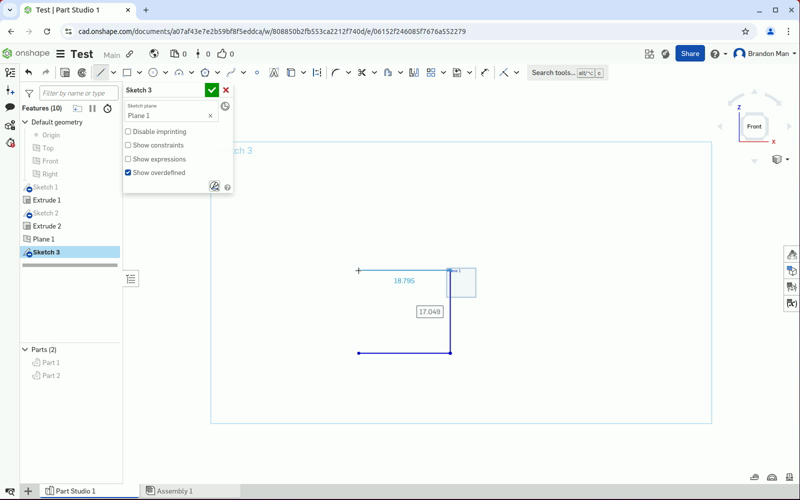
key_up(shift)
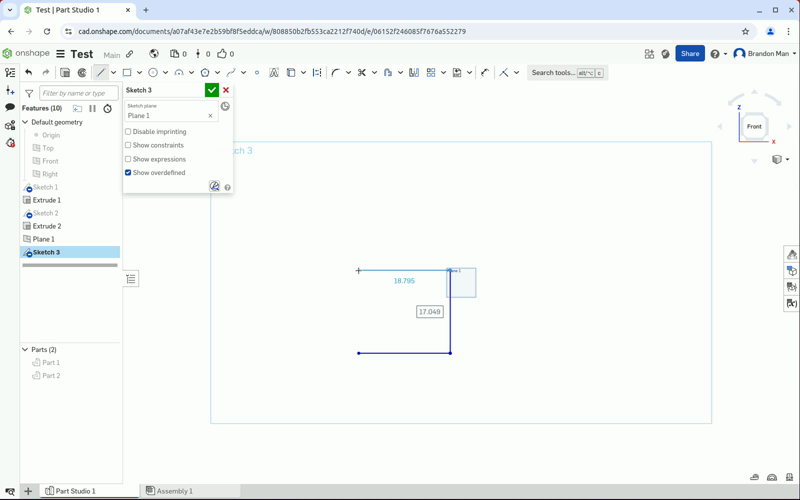
key_down(shift)
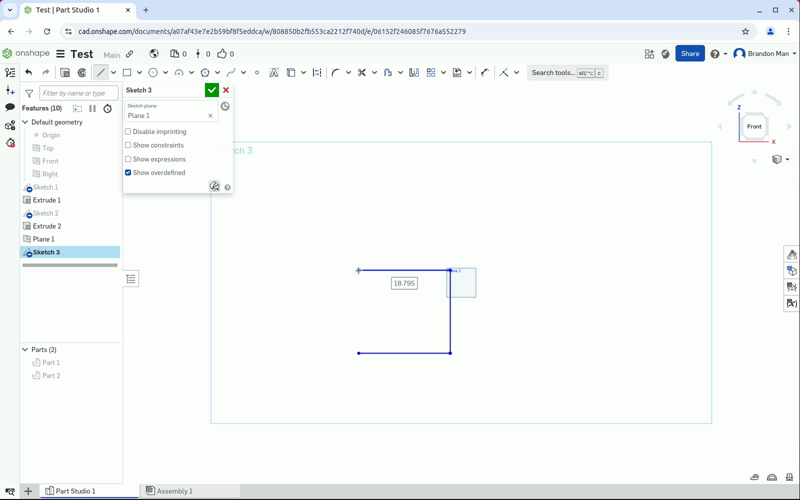
mouse_move(358, 353)
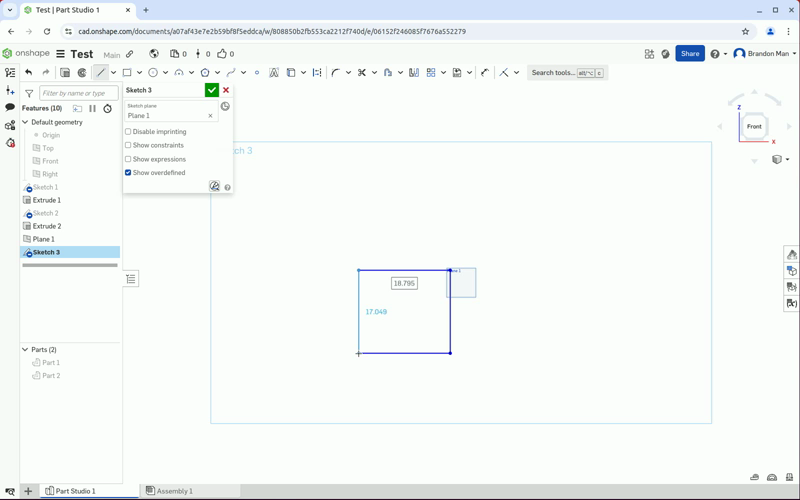
key_up(shift)
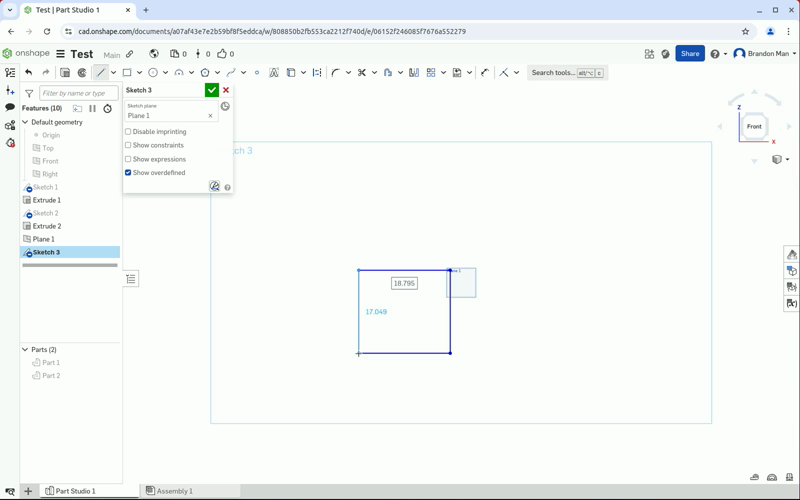
click(358, 353)
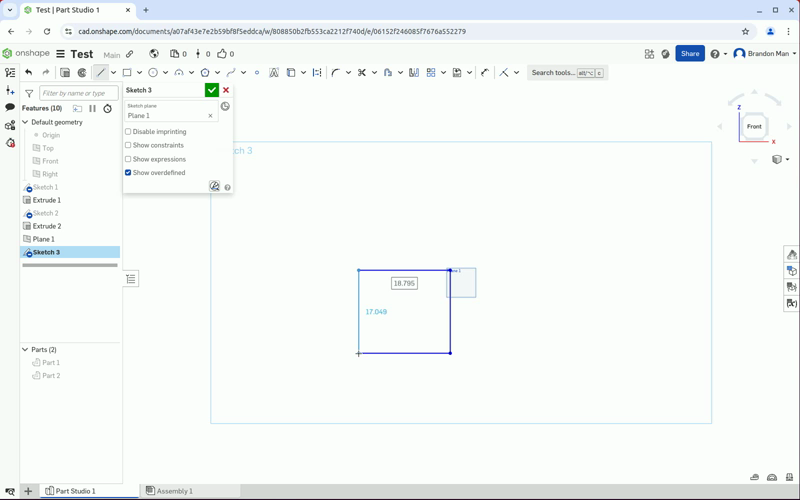
key(esc)
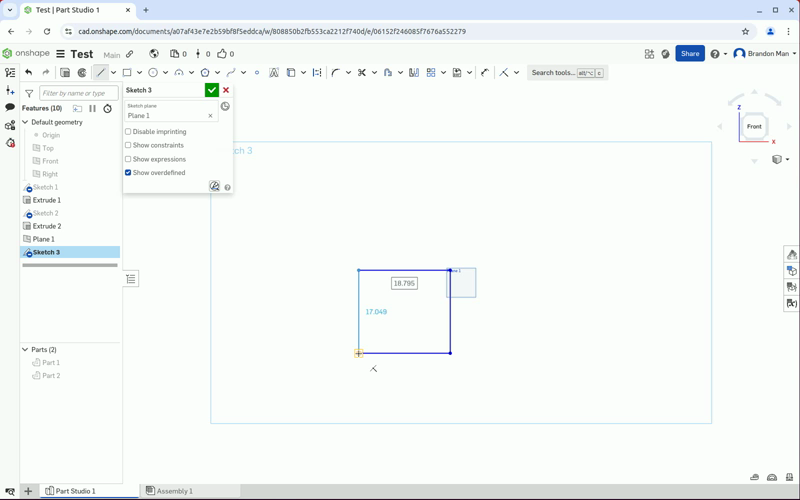
mouse_move(410, 294)
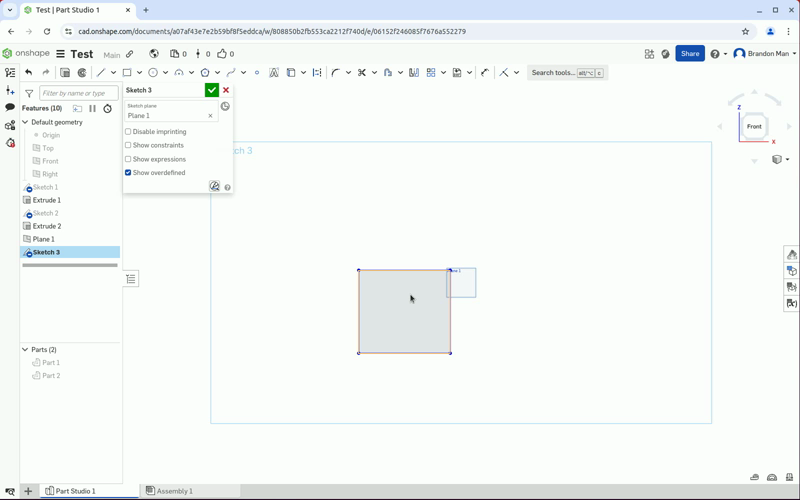
click(410, 294)
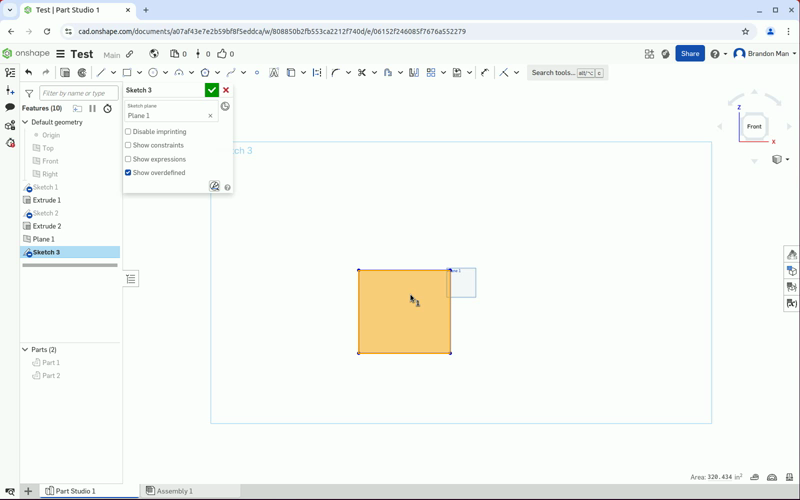
mouse_move(73, 352)
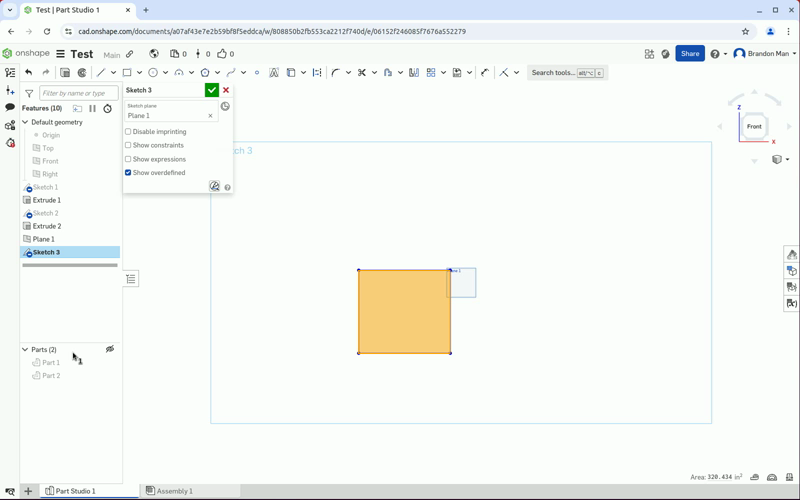
key(shift+y)
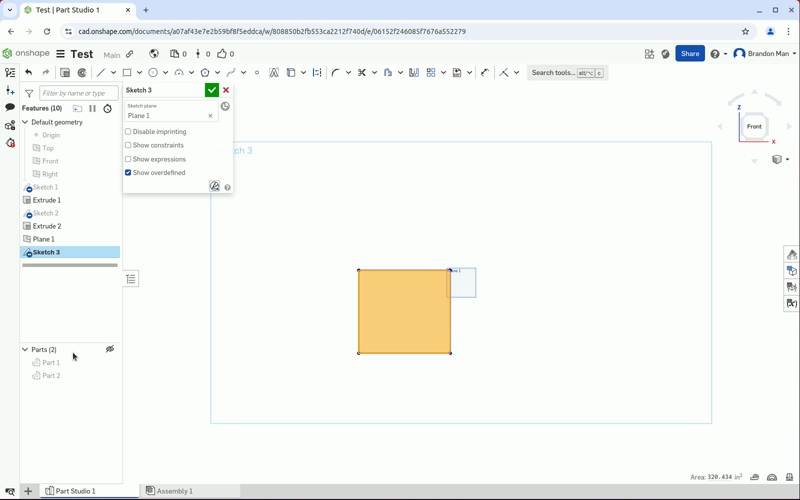
key(shift+e)
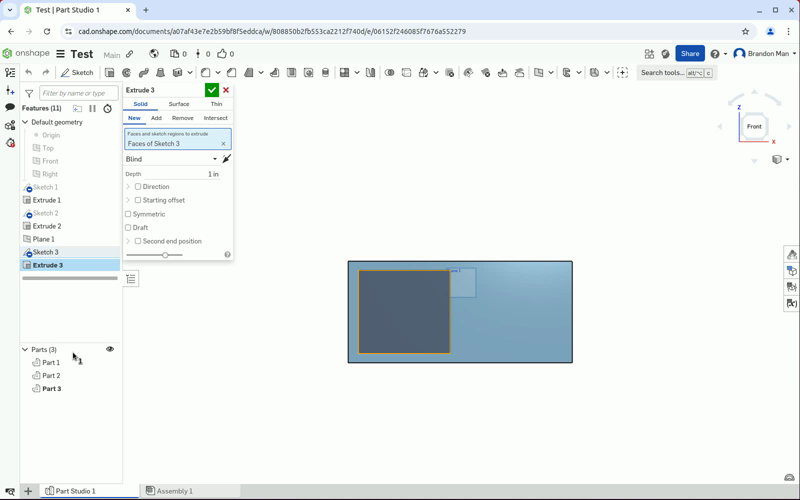
mouse_move(143, 106)
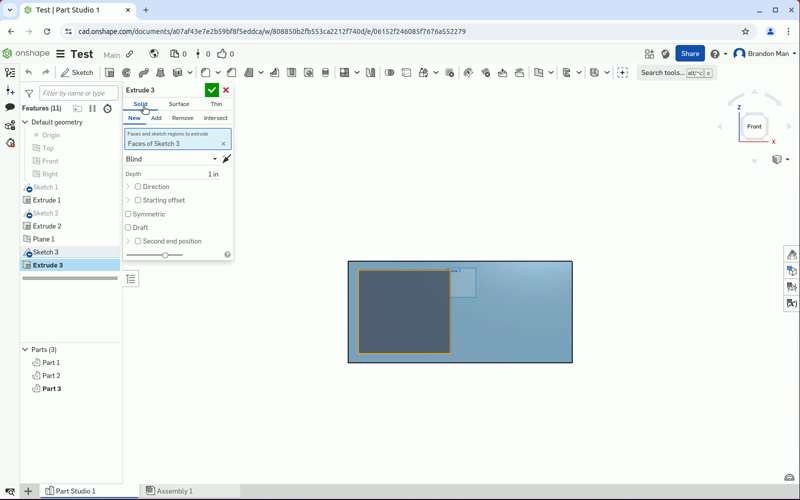
click(143, 106)
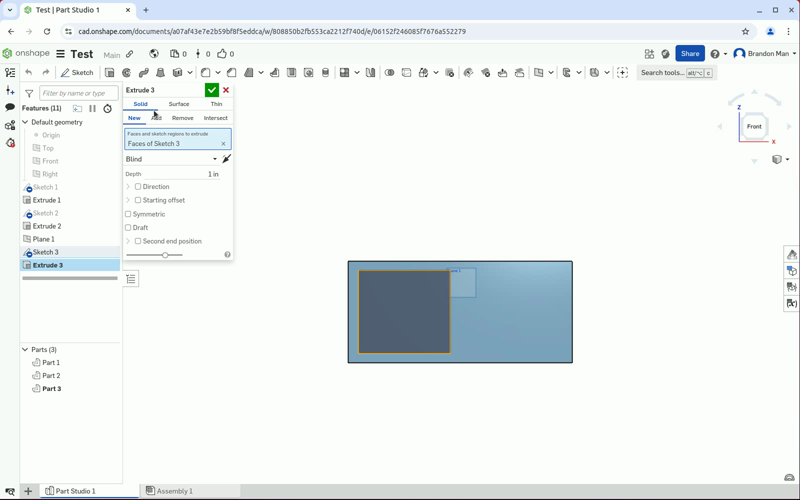
mouse_move(186, 120)
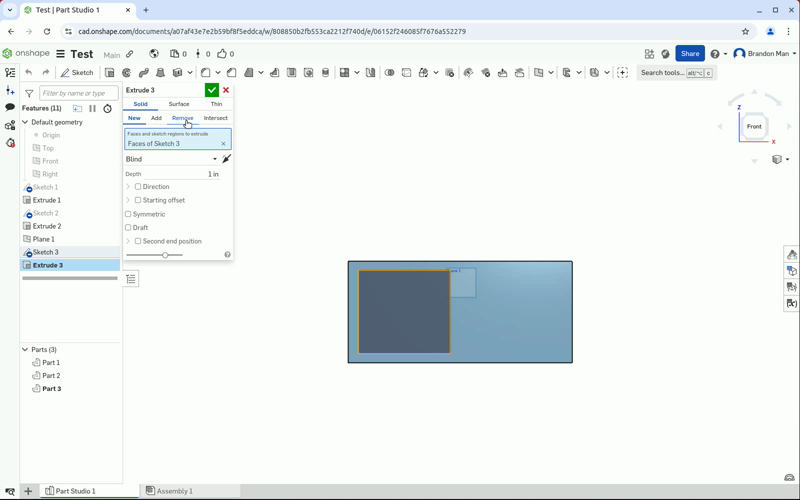
click(186, 120)
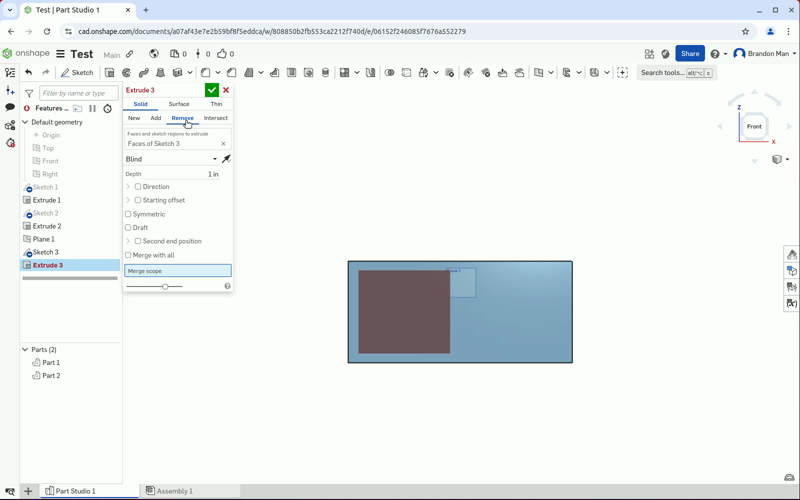
key(tab, 4)
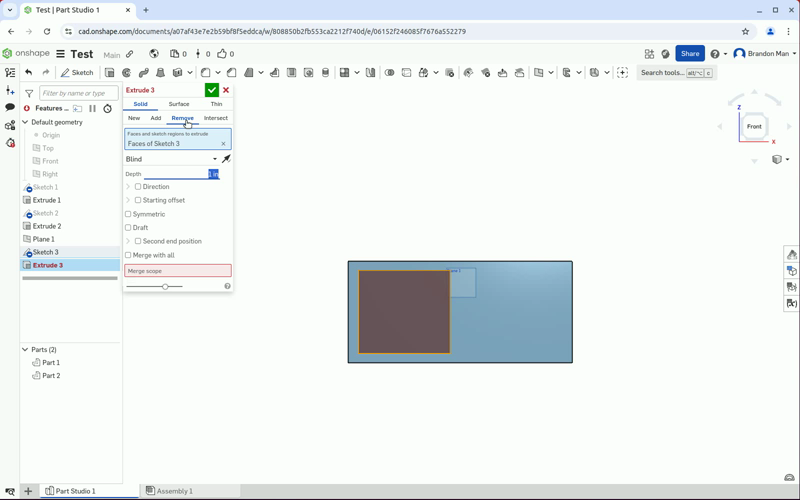
text(1.444)
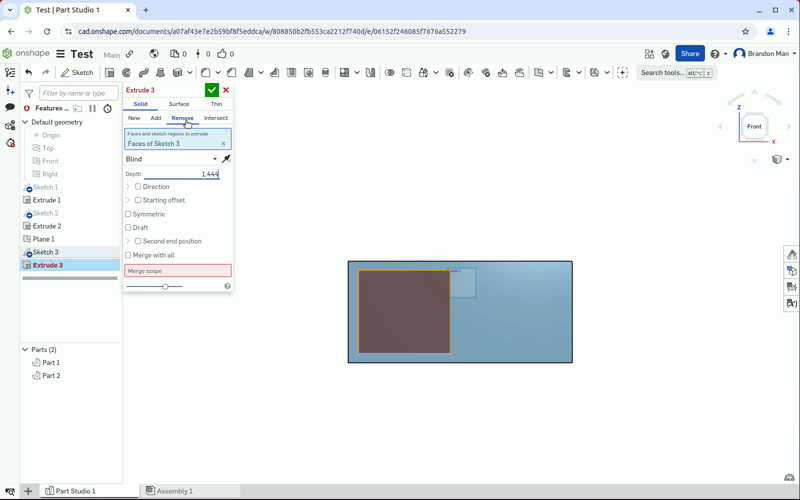
key(tab, 6)
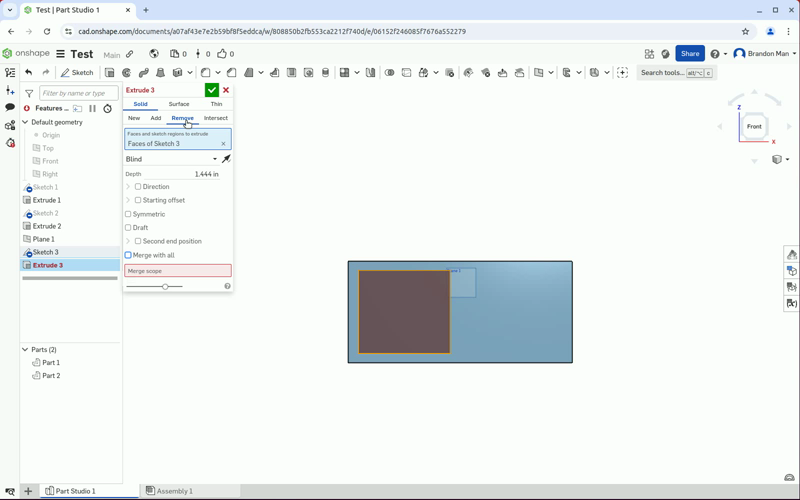
key(space)
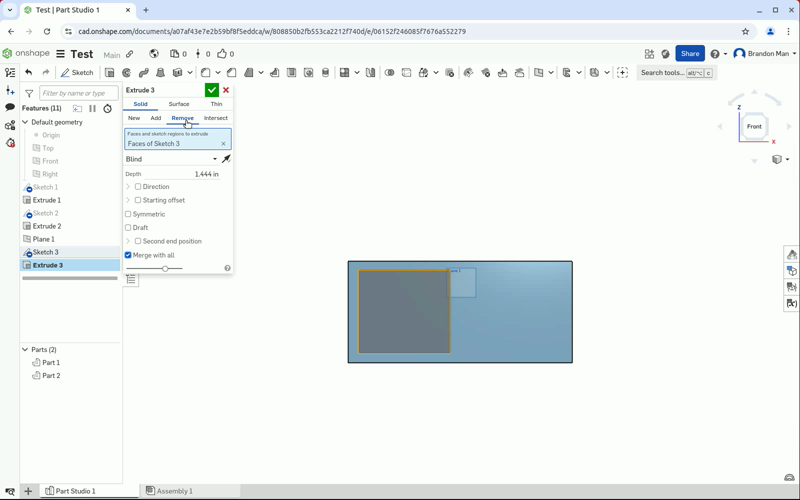
key(enter)
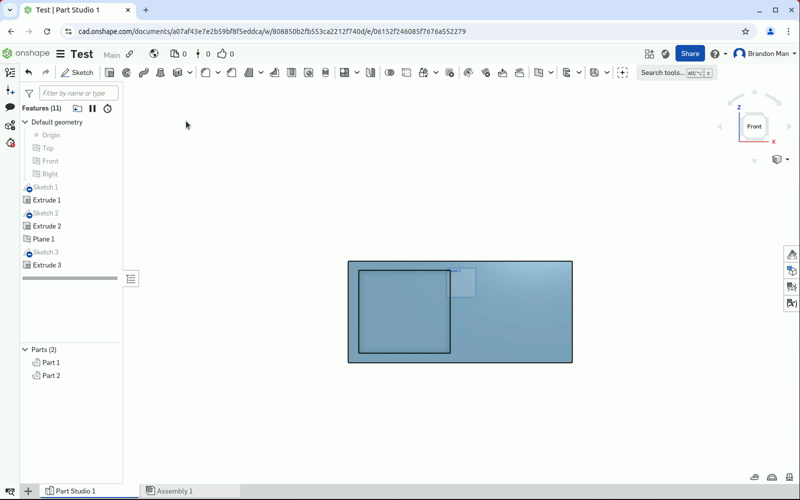
key(shift+h)
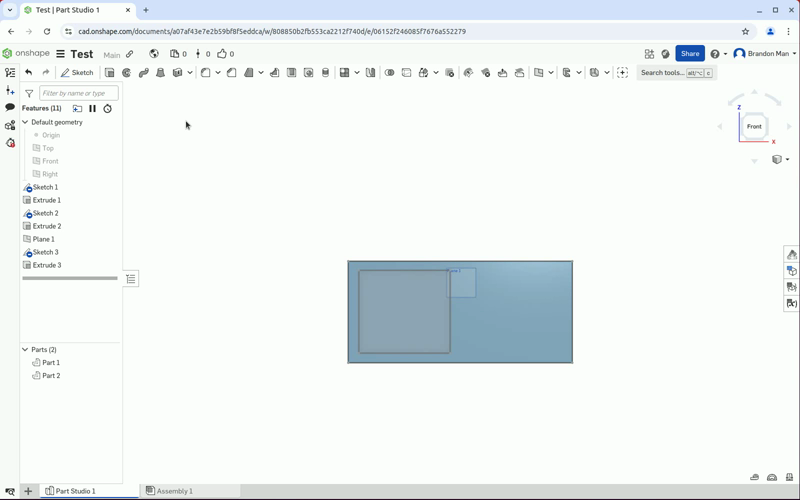
key(shift+h)
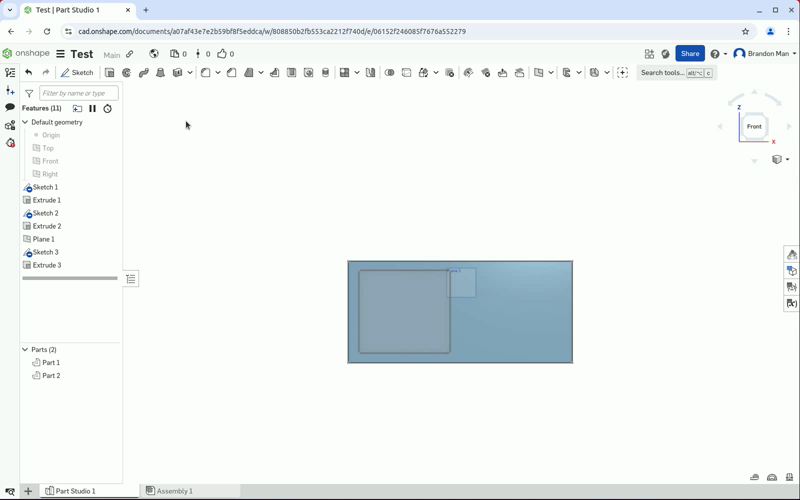
key(shift+7)
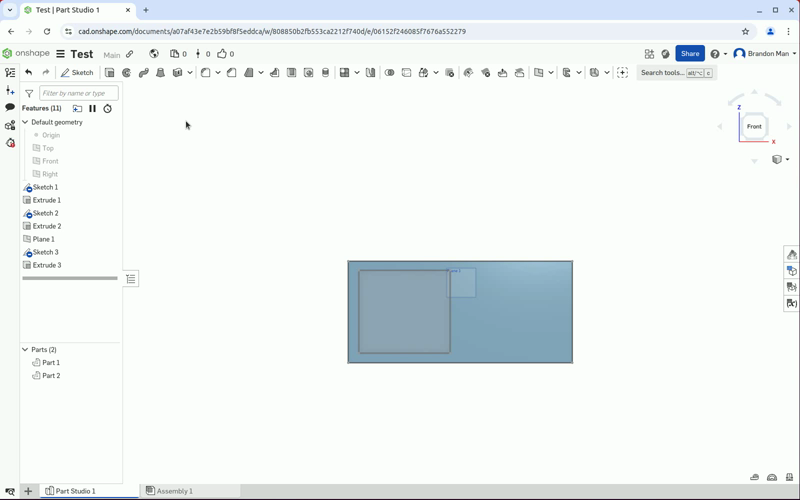
key(left, 2)
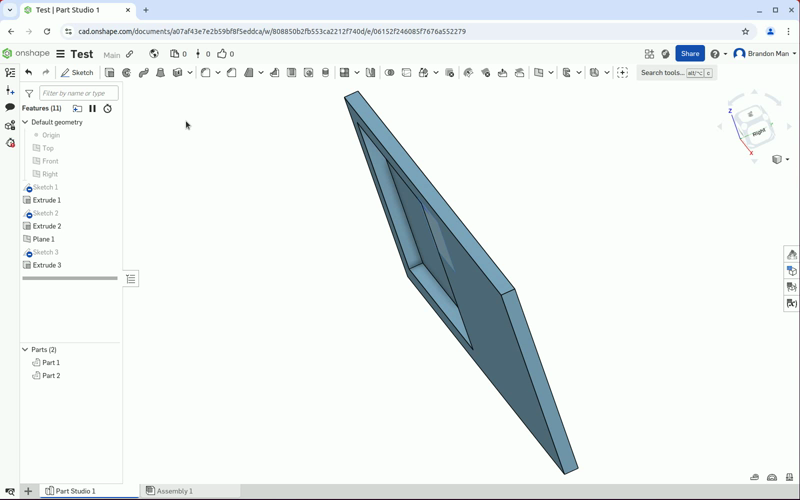
key(down, 2)
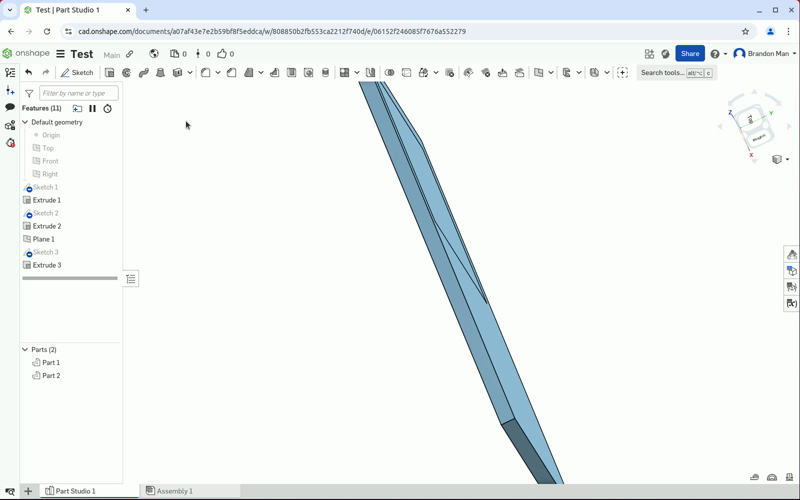
key(up, 2)
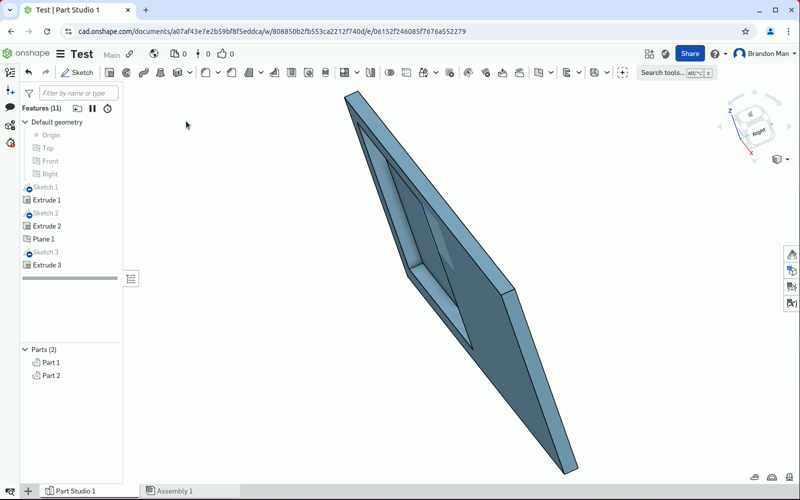
key(right, 2)
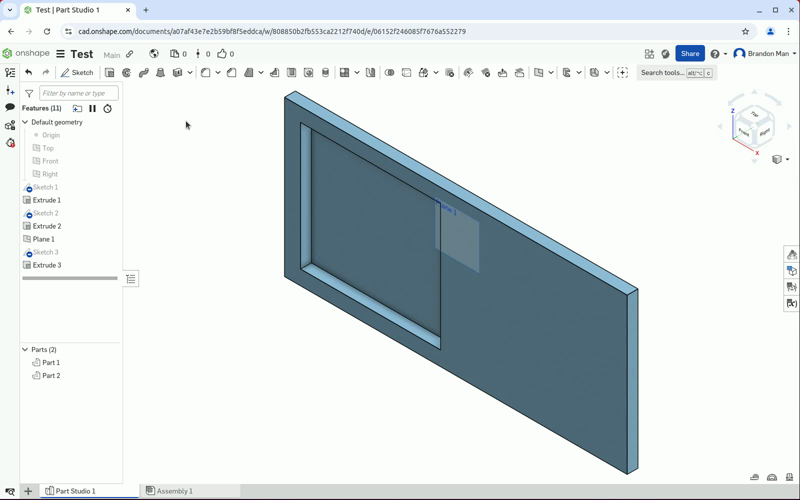
mouse_move(73, 189)
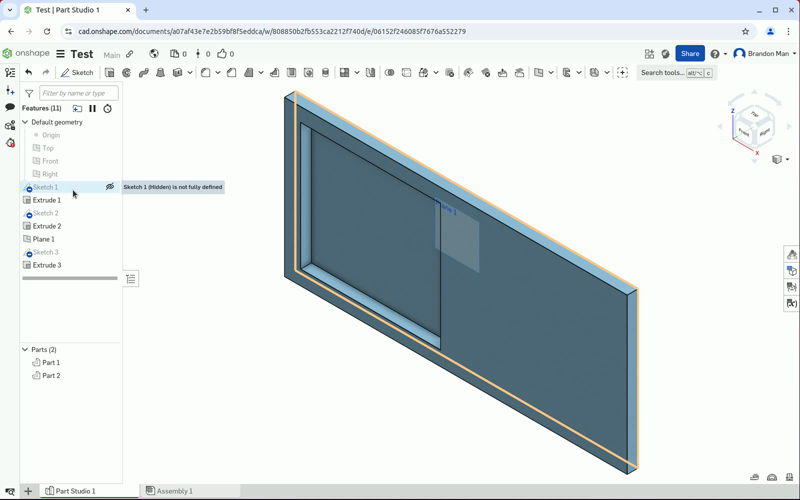
click(73, 189)